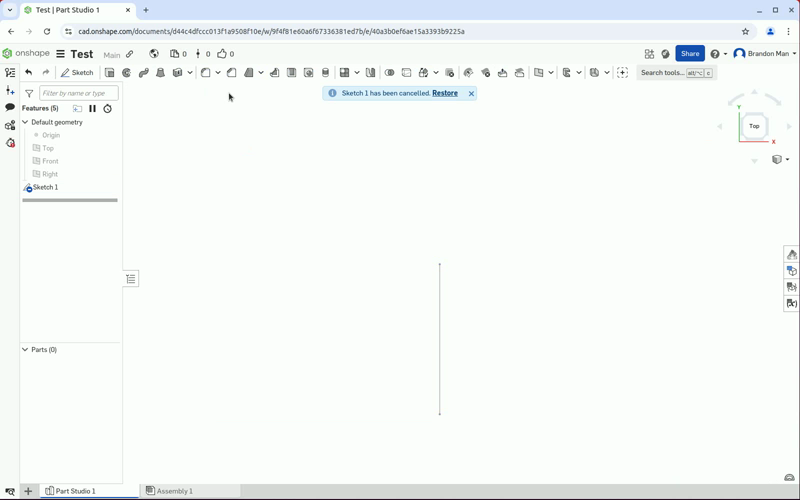
key(shift+h)
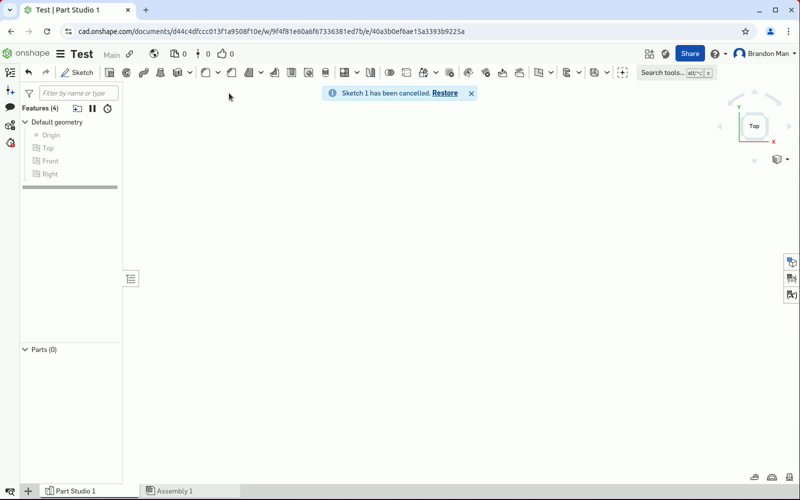
mouse_move(73, 352)
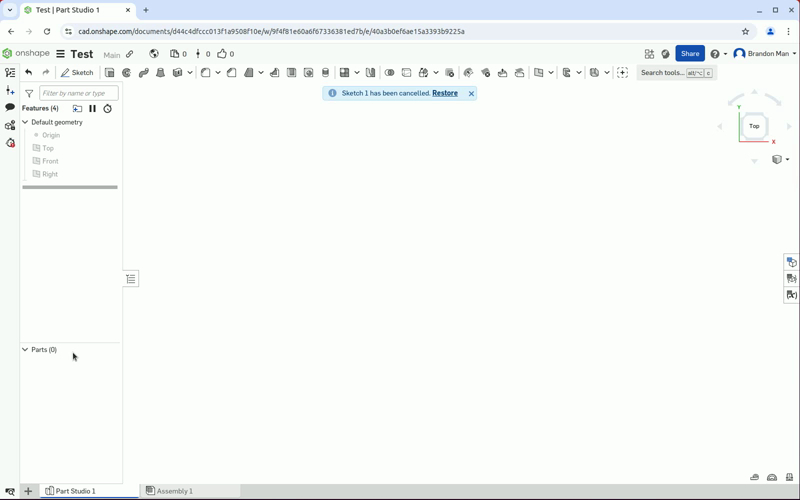
key(y)
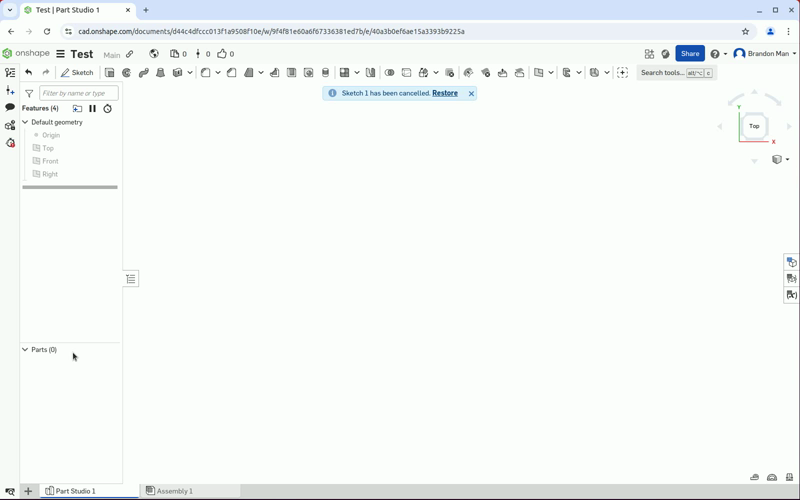
key(shift+p)
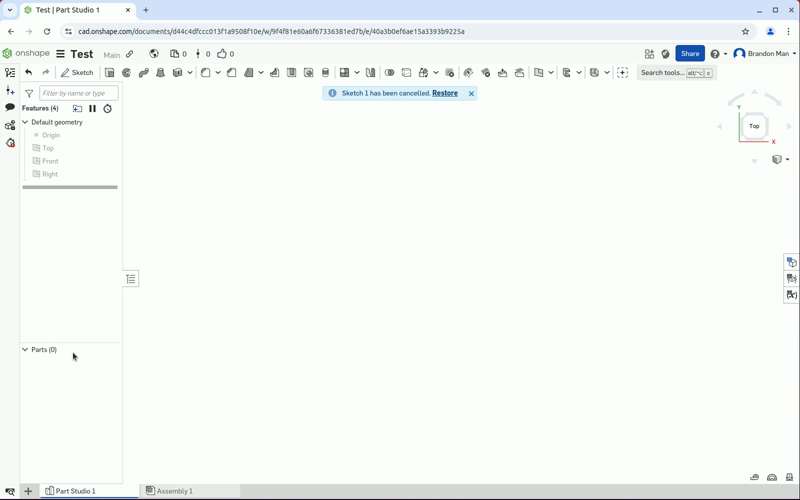
key(space)
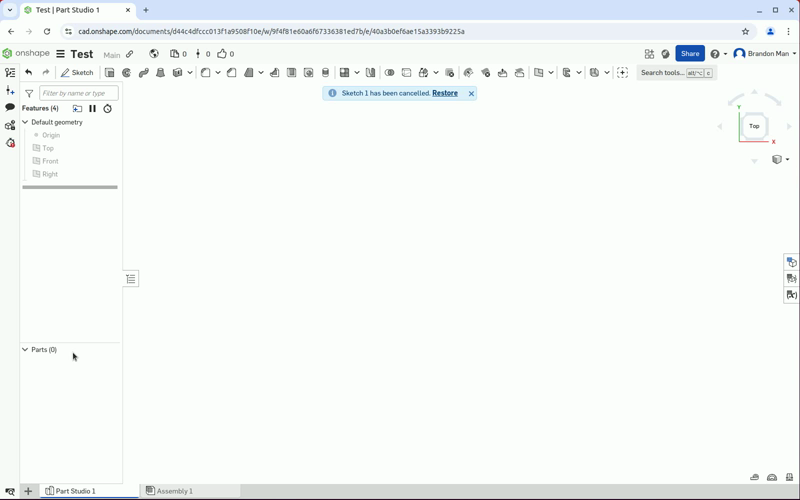
key_down(shift)
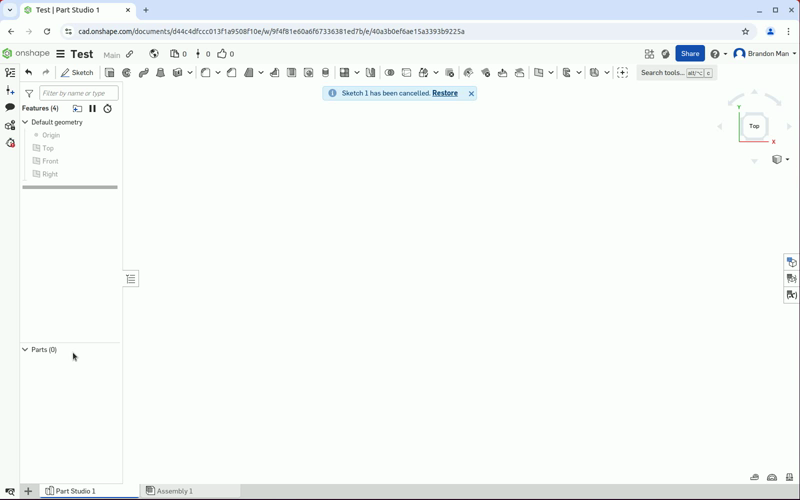
key(up)
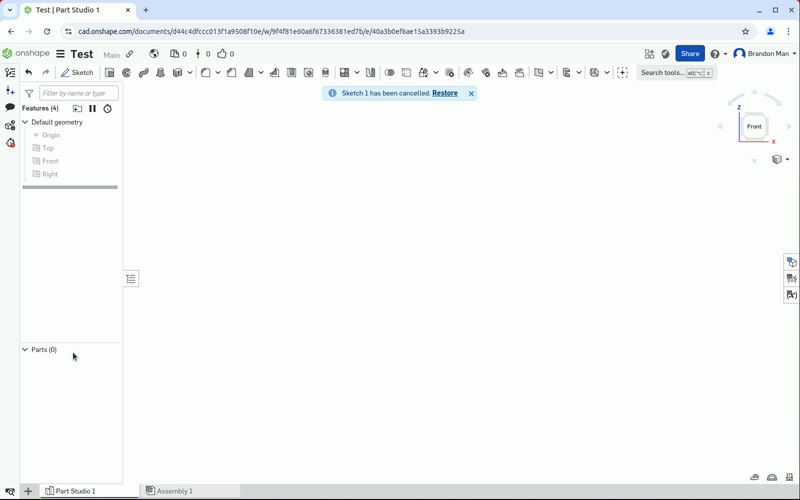
key_up(shift)
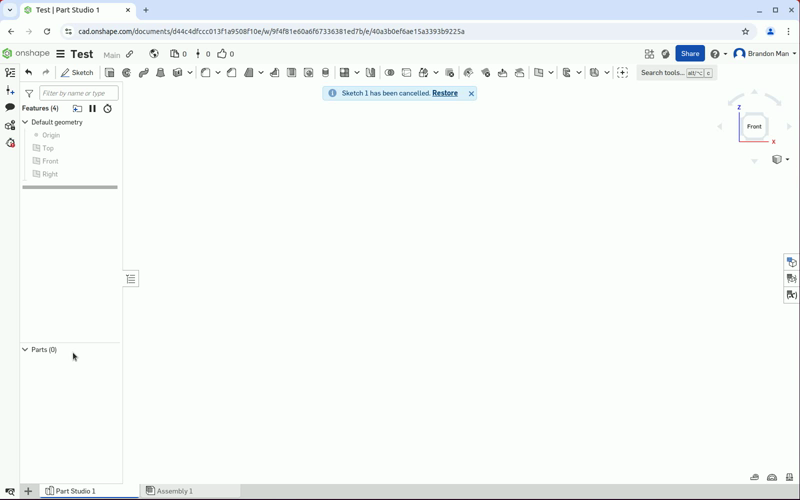
mouse_move(73, 352)
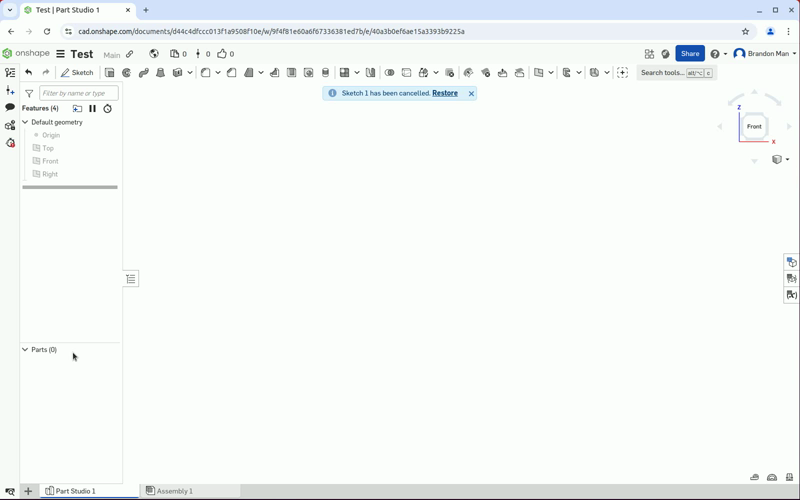
key(shift+y)
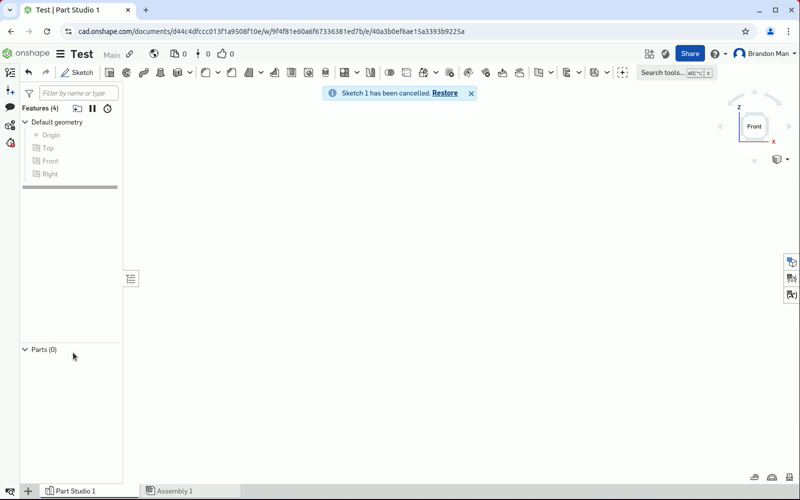
key(shift+s)
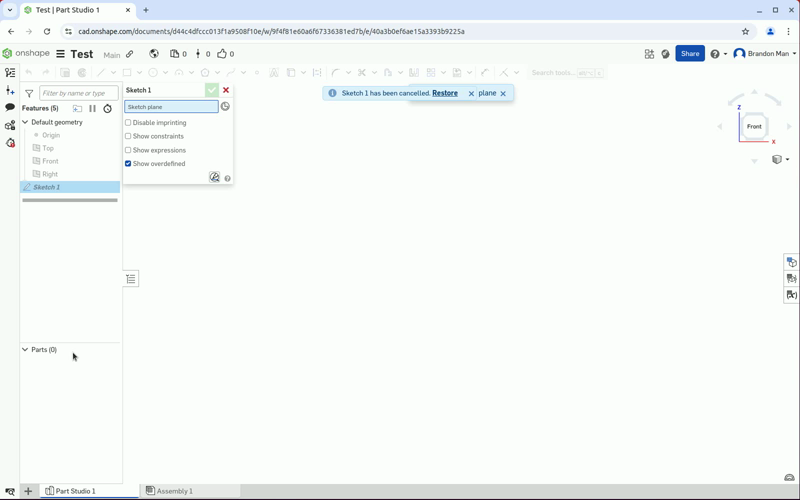
mouse_move(73, 163)
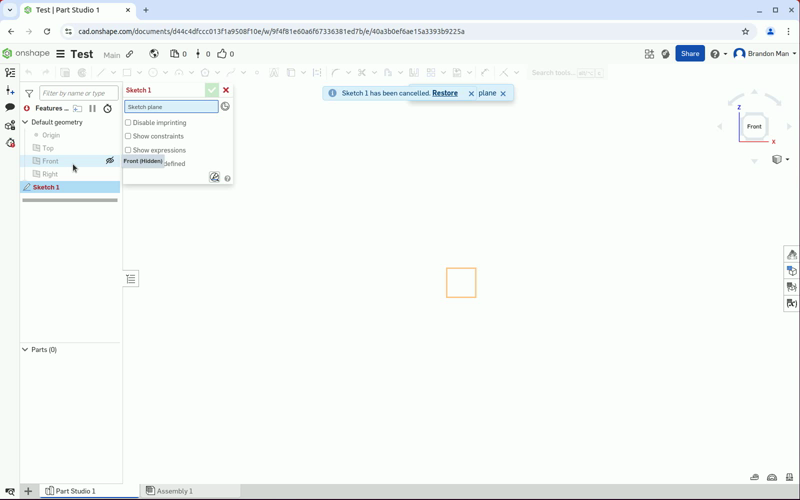
click(73, 163)
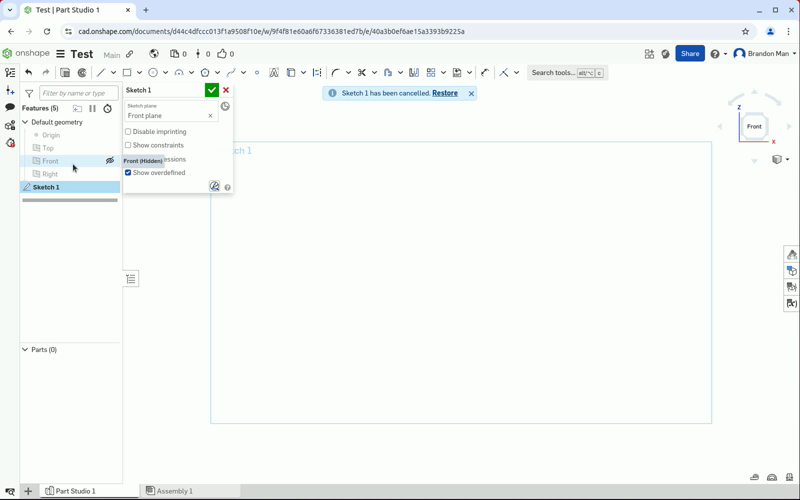
mouse_move(73, 352)
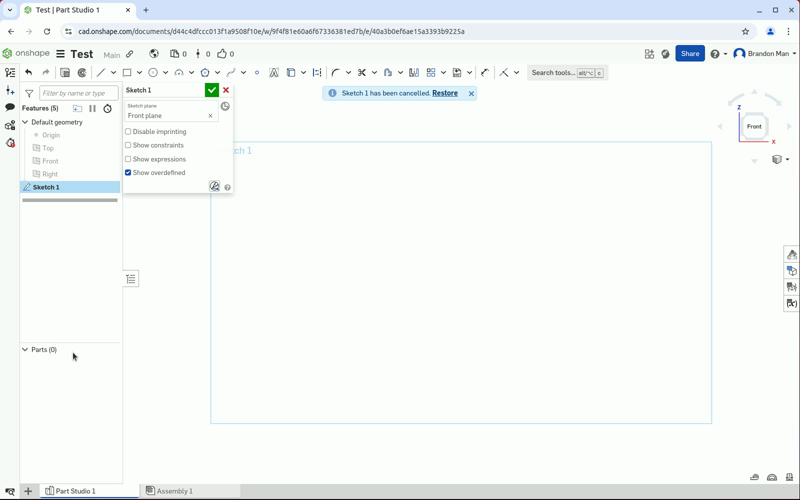
key(y)
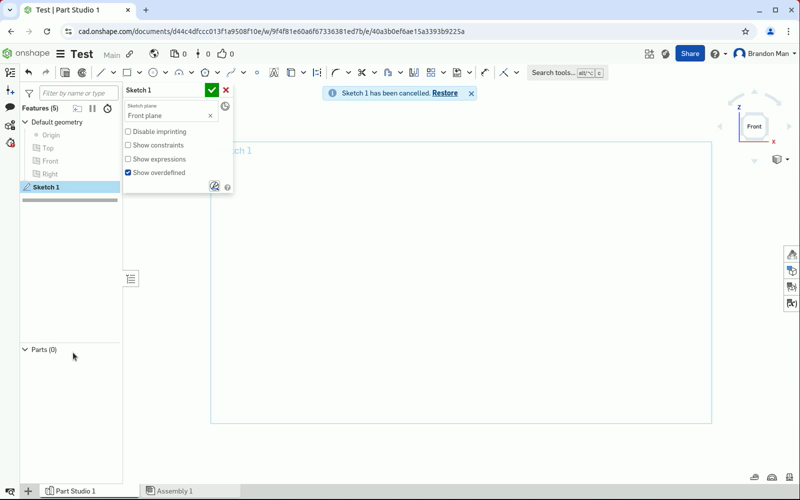
key(c)
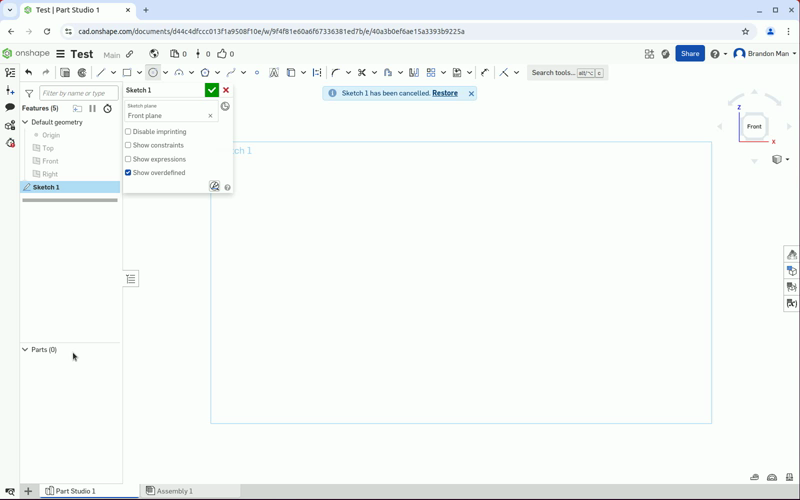
key_down(shift)
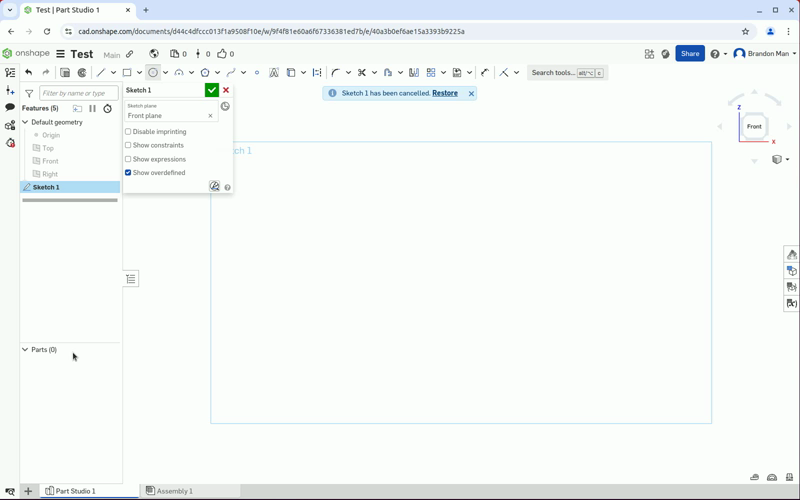
mouse_move(461, 282)
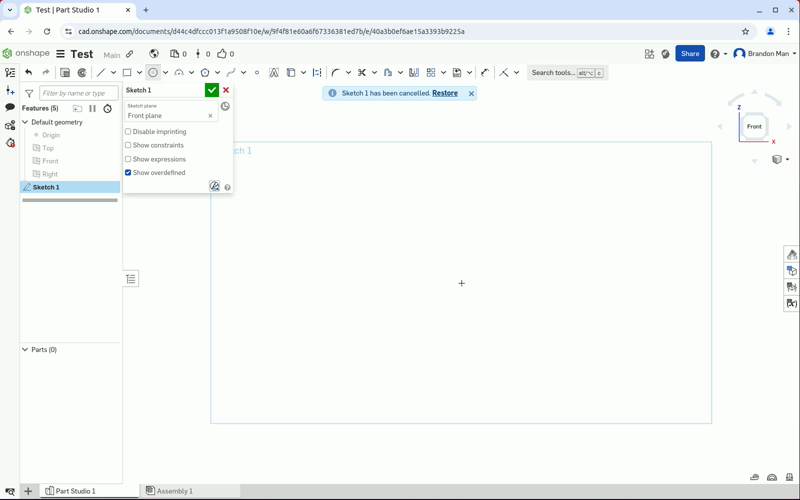
click(461, 282)
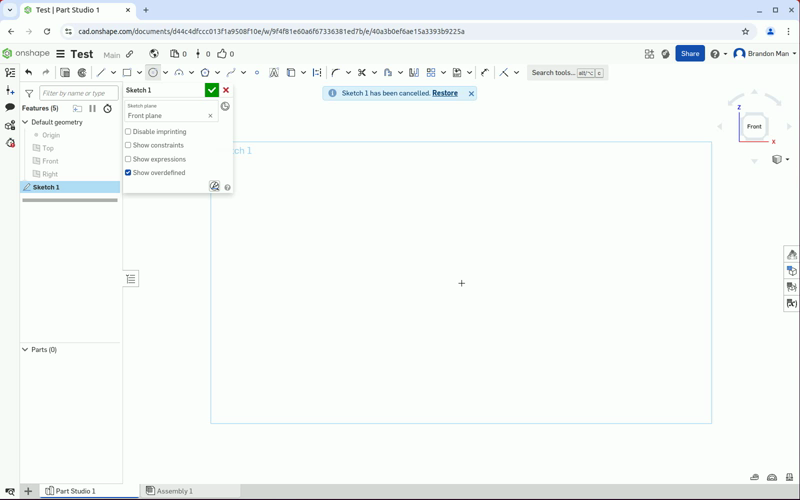
key_up(shift)
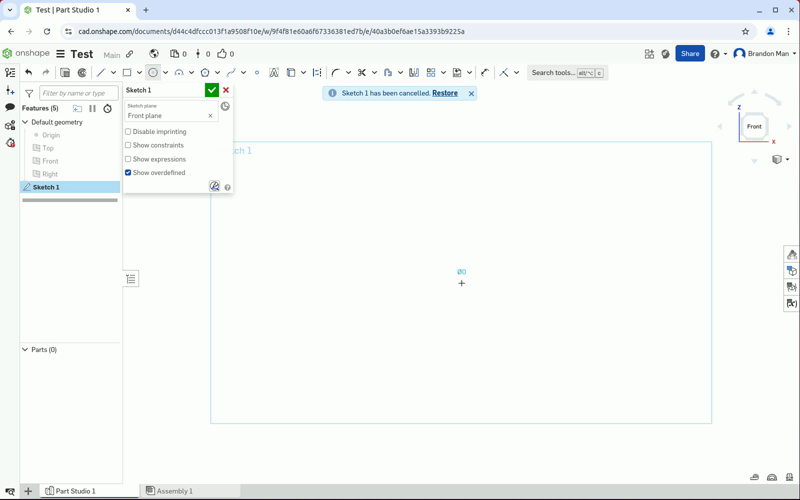
mouse_move(513, 282)
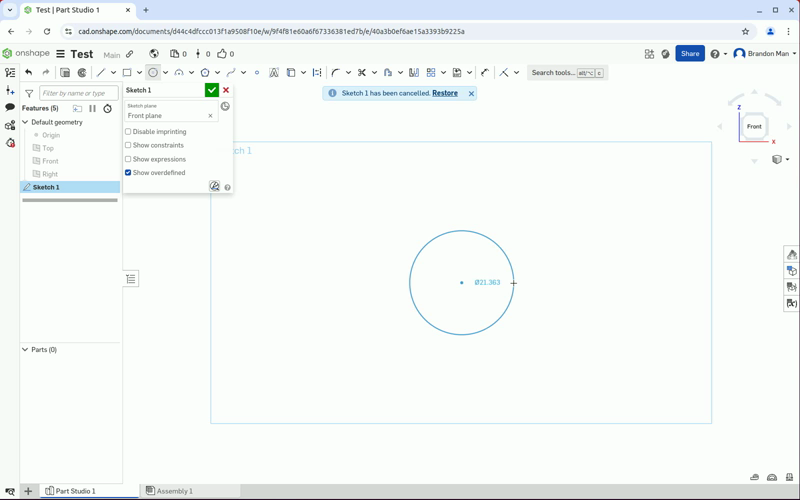
click(513, 282)
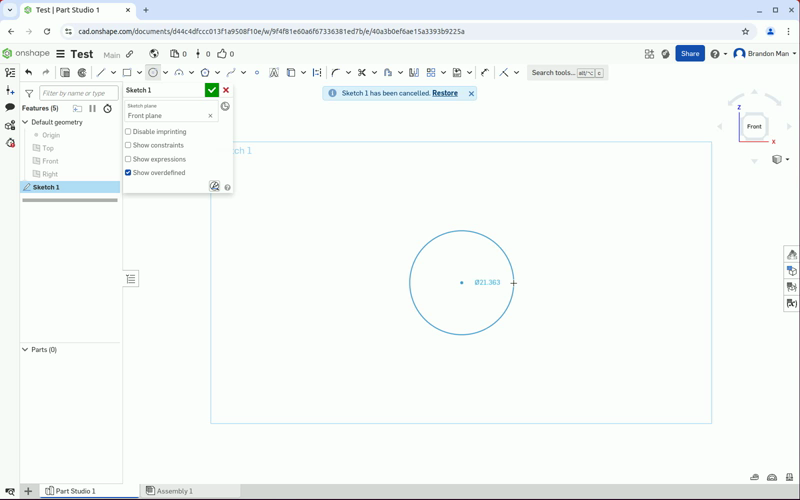
key(esc)
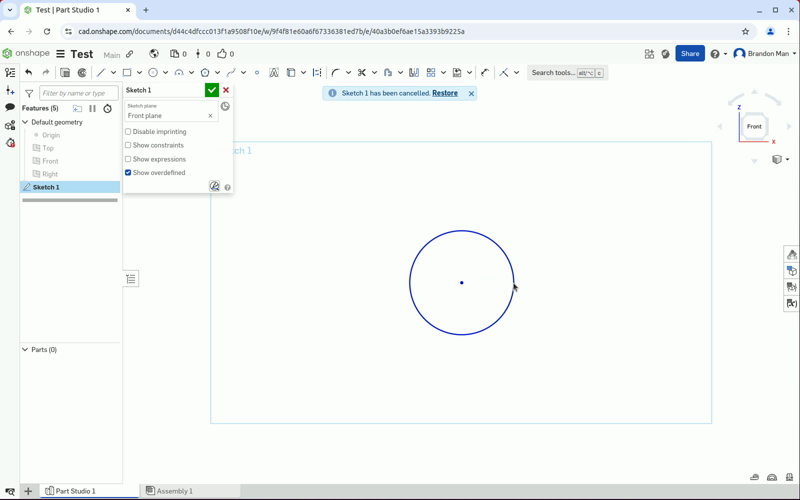
key(c)
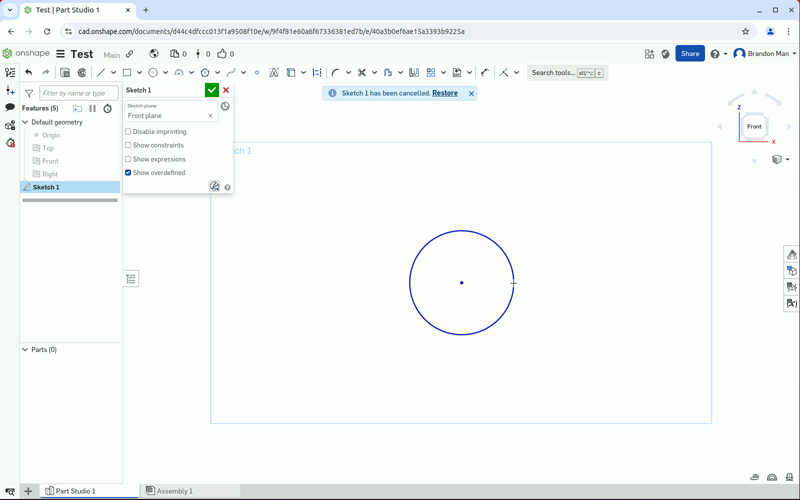
key_down(shift)
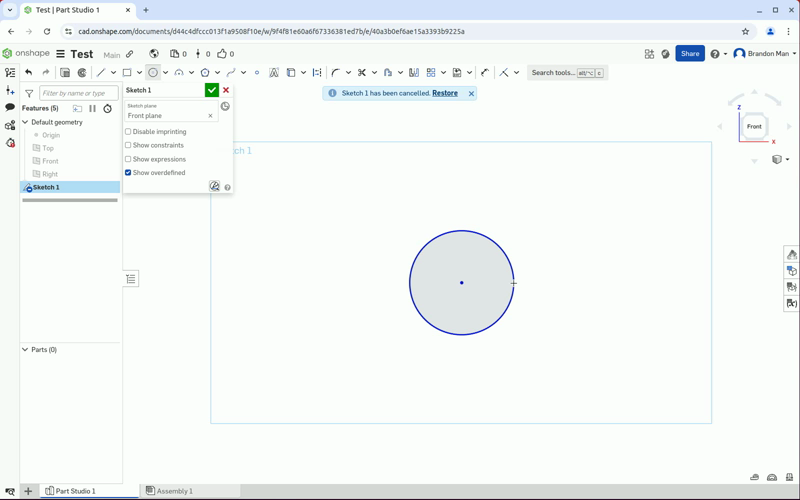
mouse_move(461, 282)
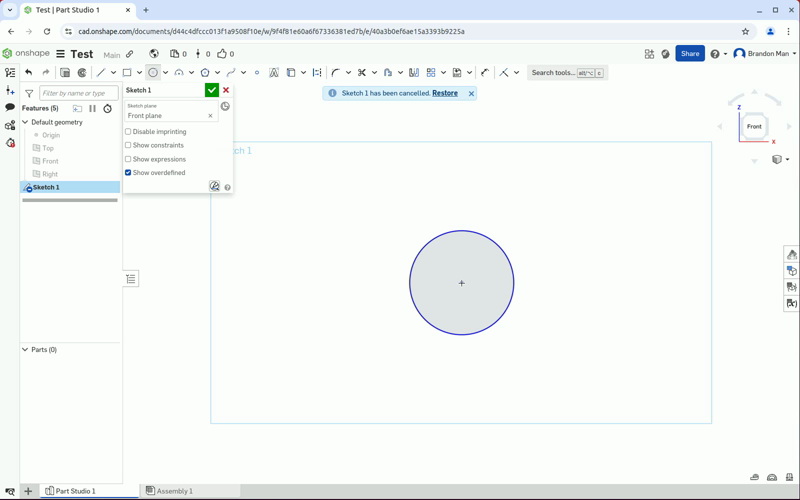
click(461, 282)
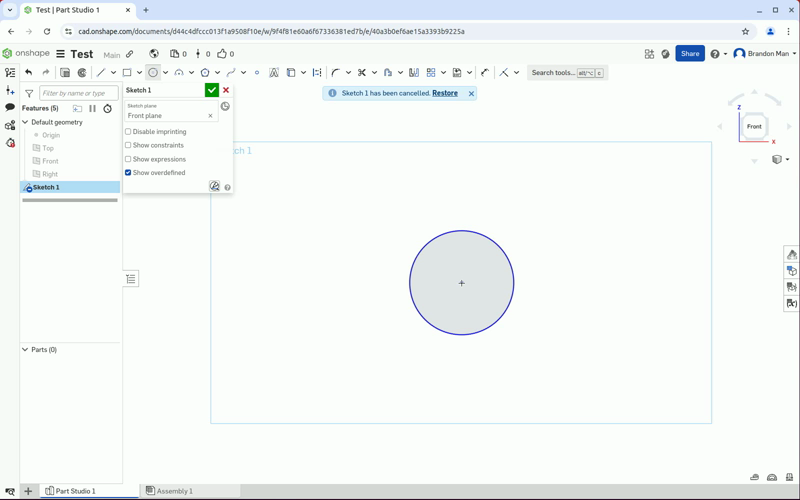
key_up(shift)
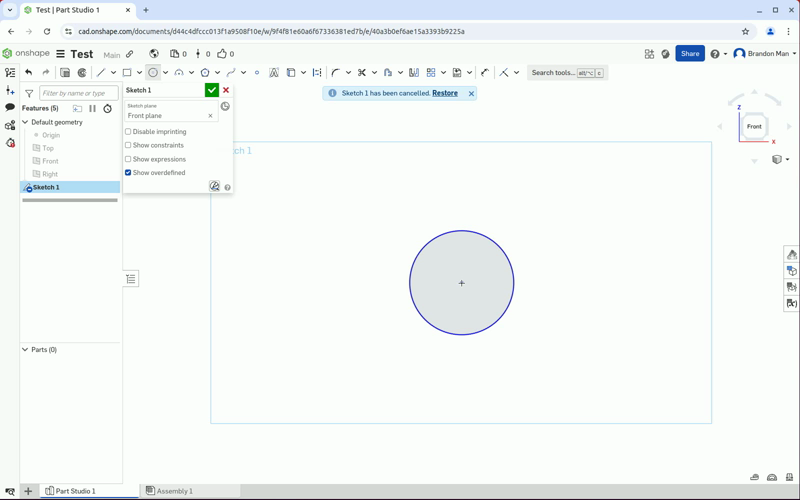
mouse_move(504, 282)
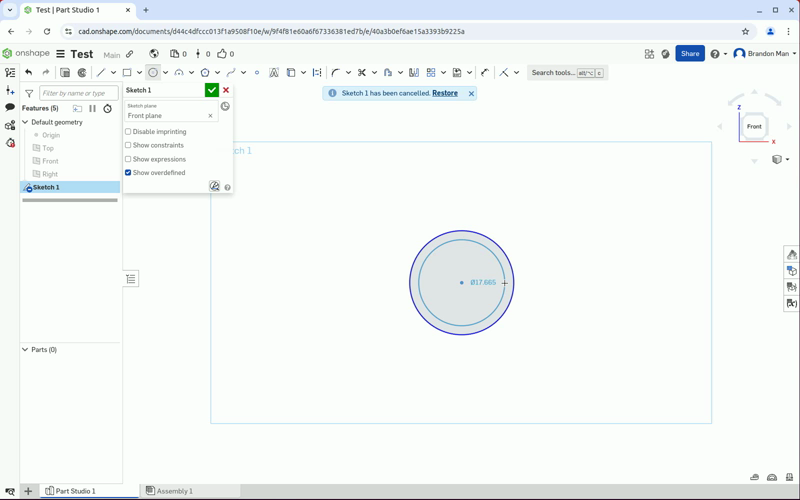
click(504, 282)
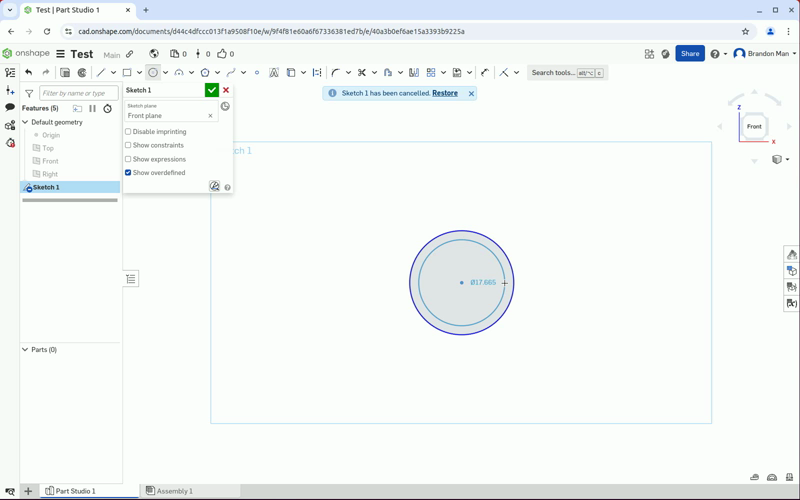
key(esc)
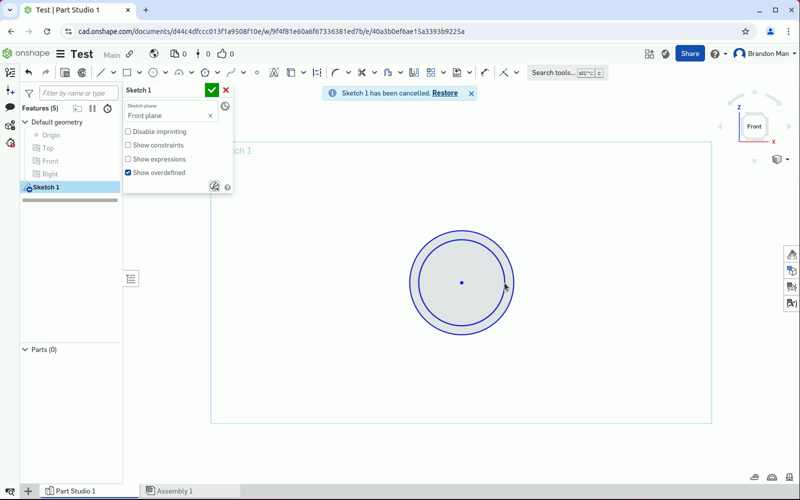
mouse_move(481, 323)
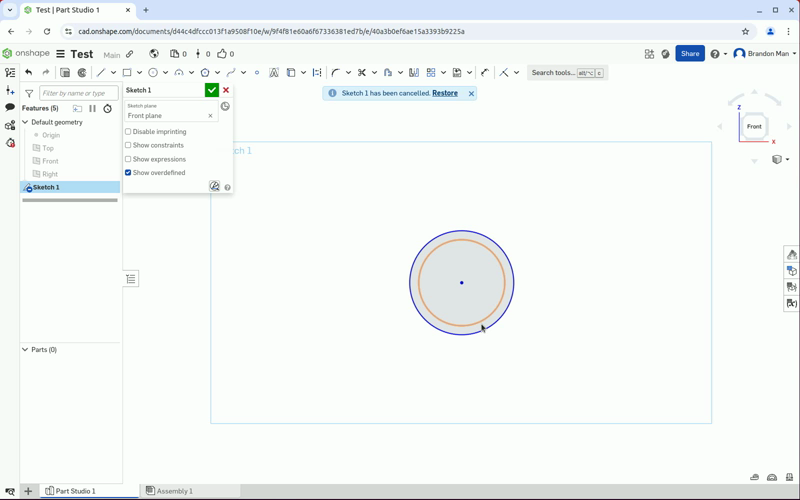
click(481, 323)
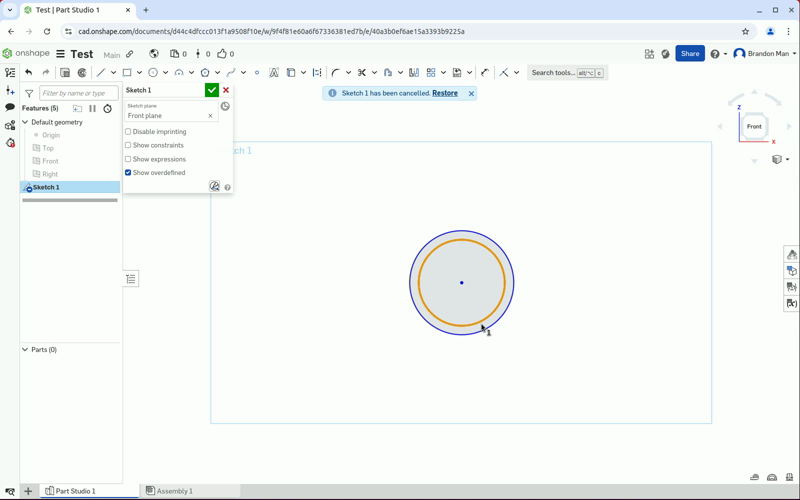
mouse_move(73, 352)
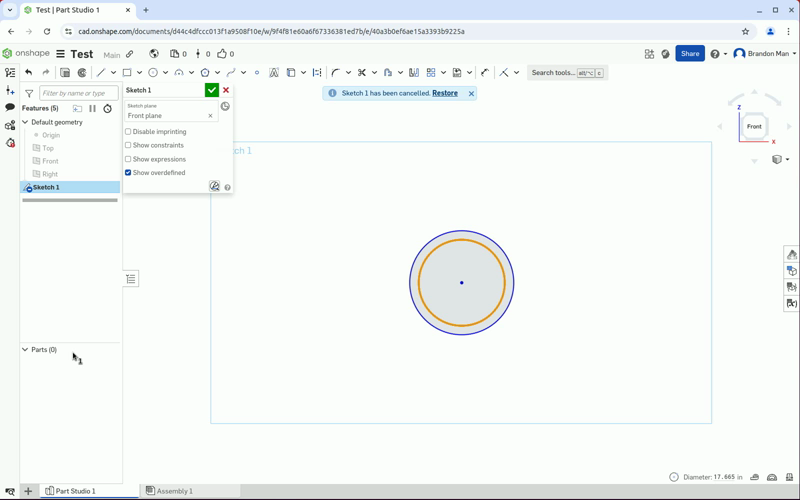
key(shift+y)
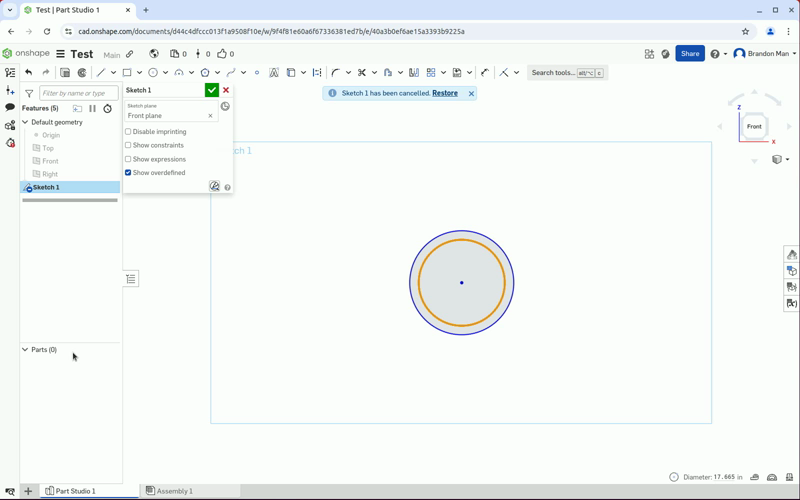
key(shift+e)
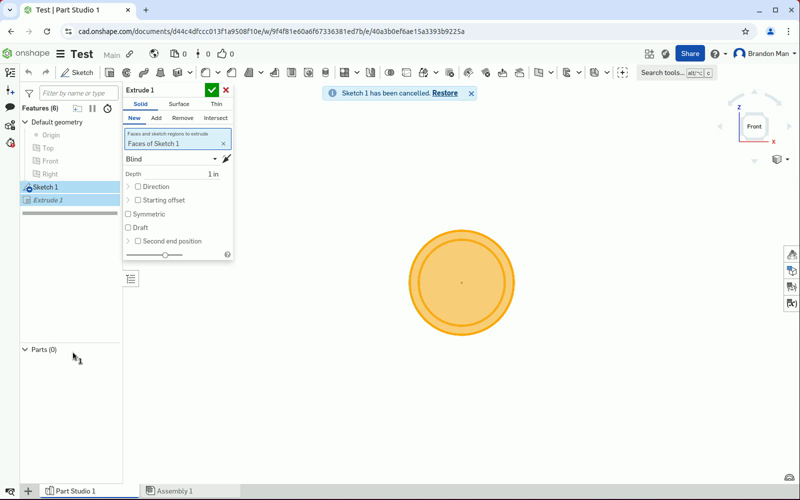
mouse_move(143, 106)
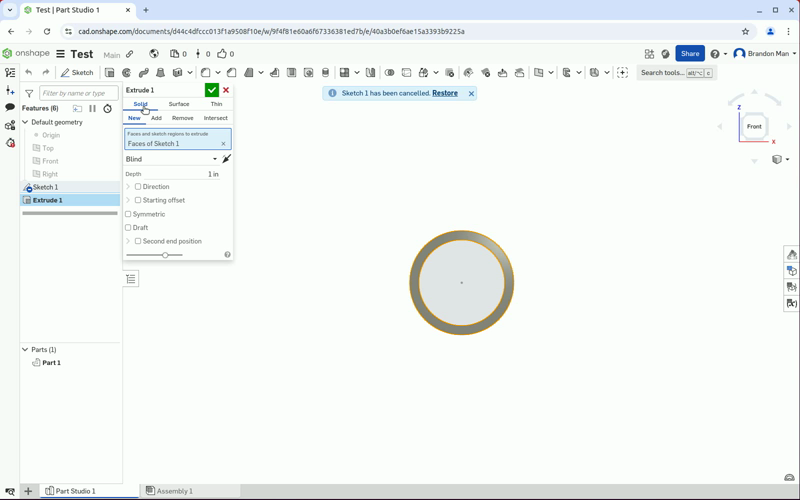
click(143, 106)
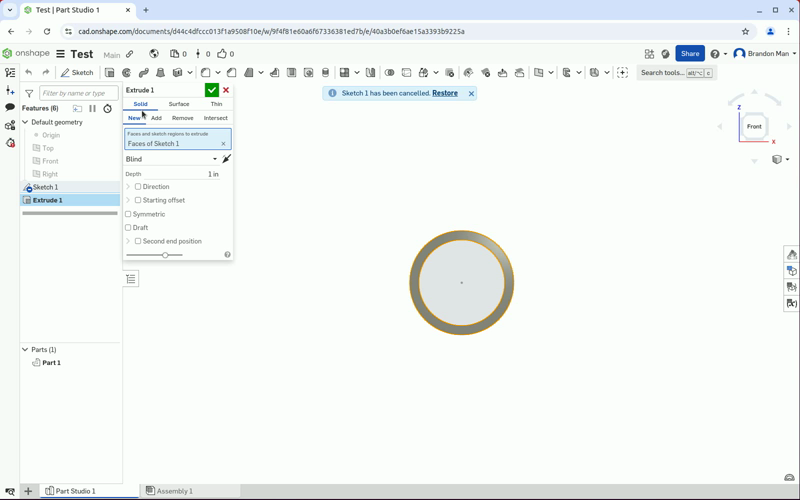
mouse_move(137, 120)
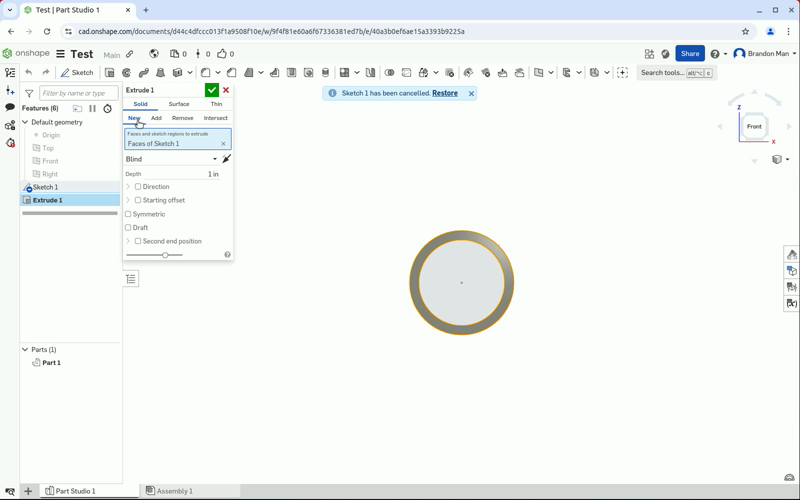
click(137, 120)
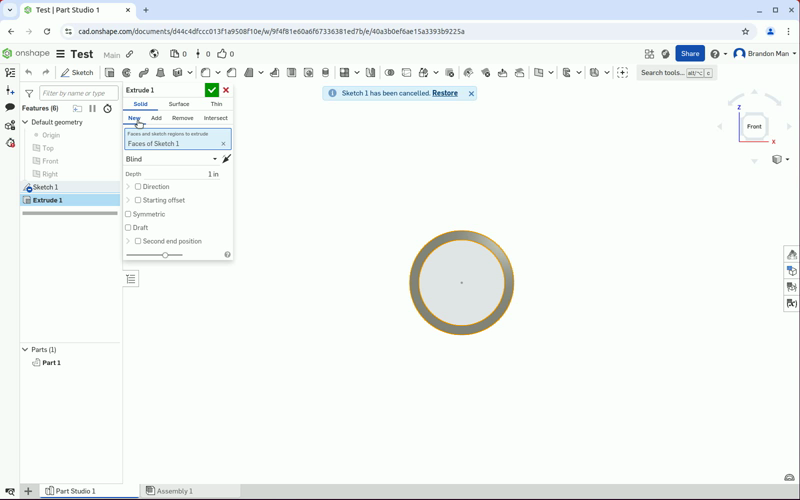
key(tab, 4)
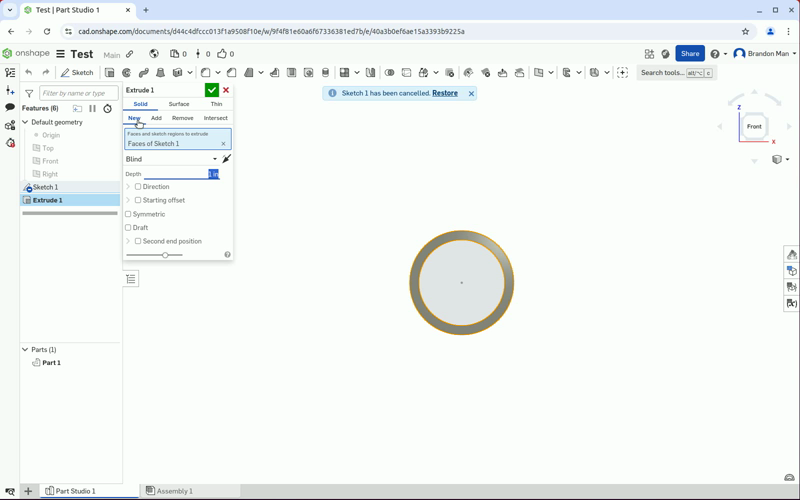
text(11.313)
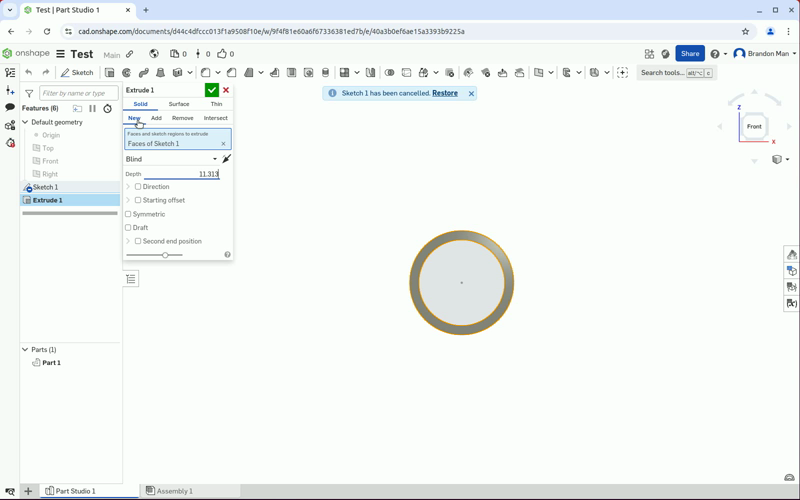
key(enter)
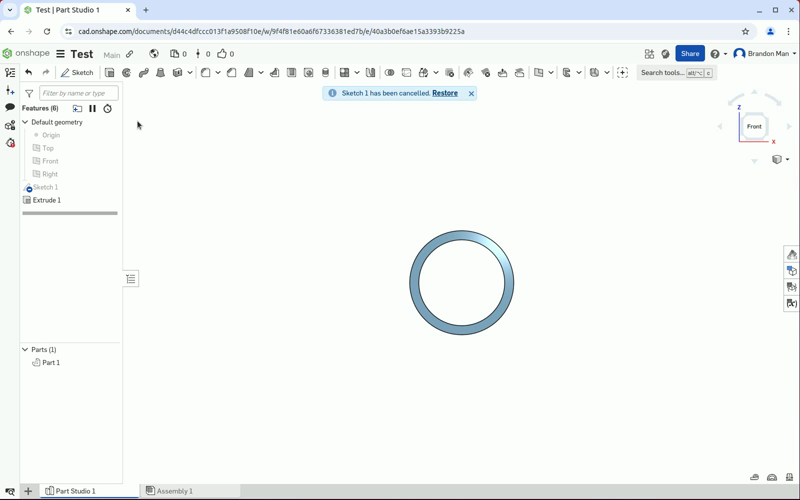
key(shift+h)
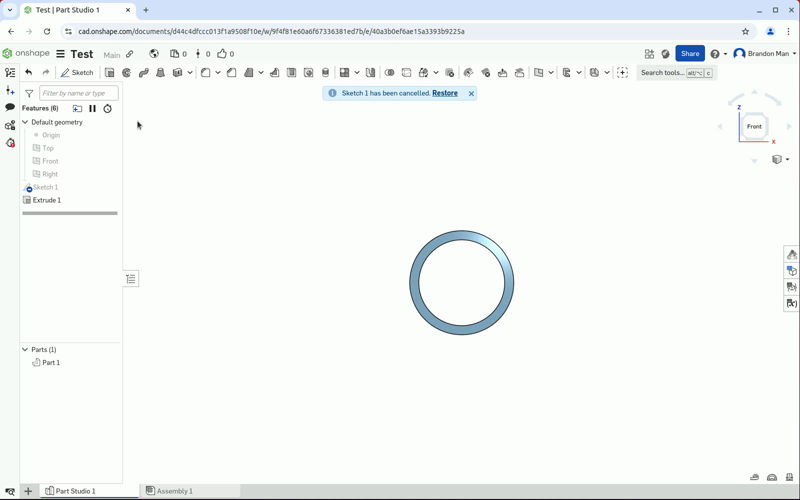
key(shift+h)
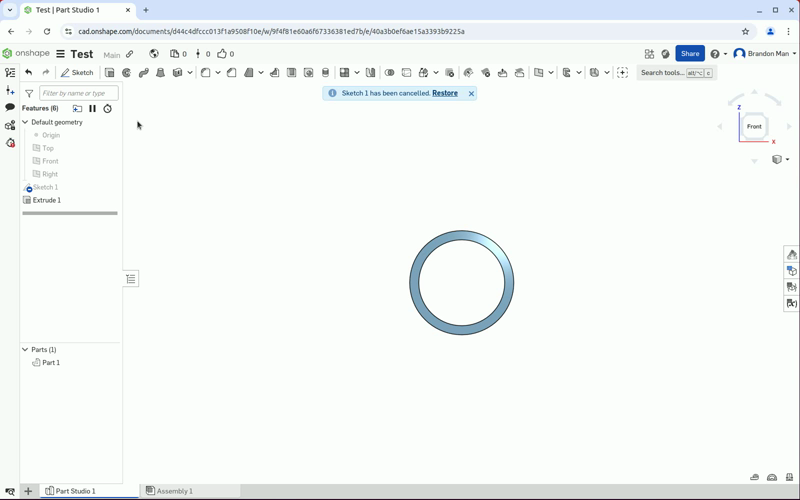
mouse_move(73, 189)
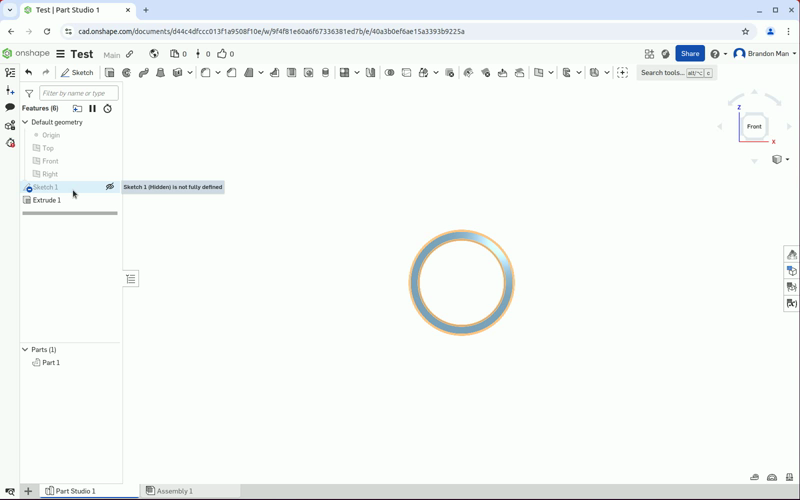
click(73, 189)
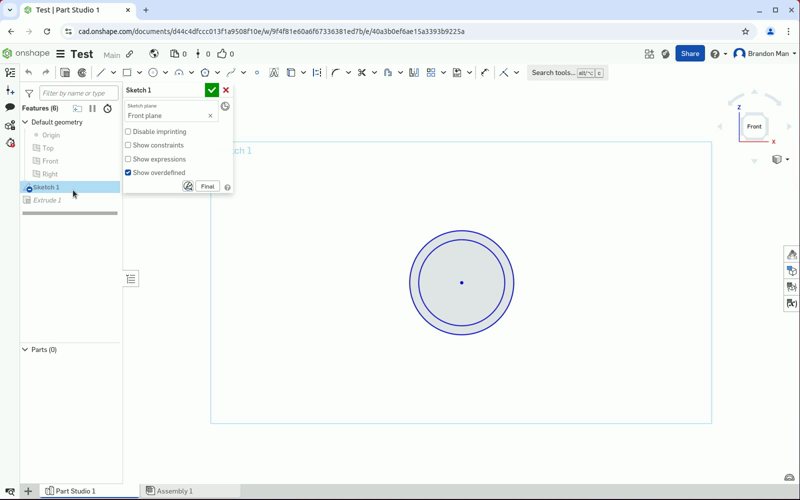
mouse_move(229, 92)
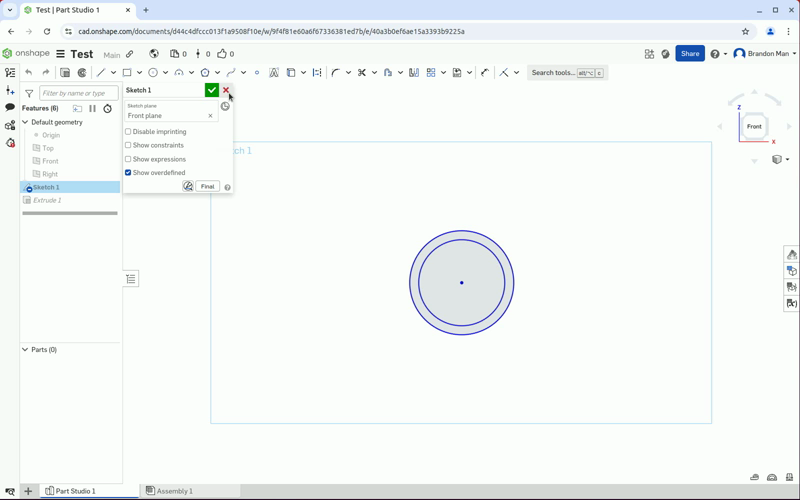
click(229, 92)
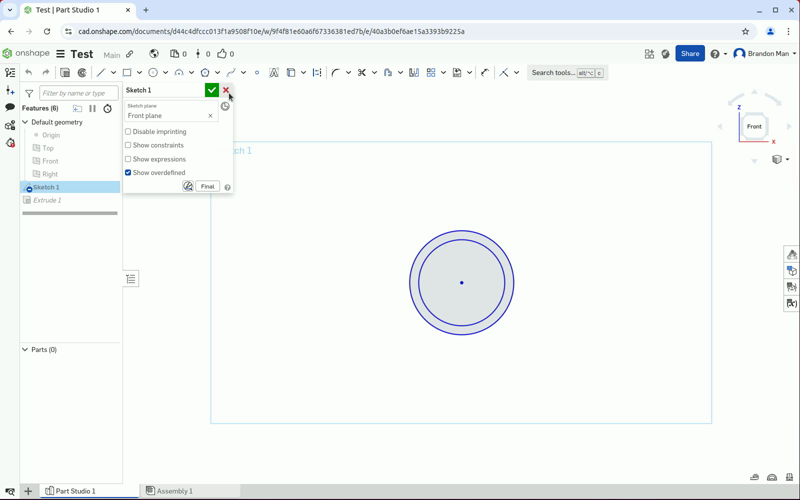
key(shift+s)
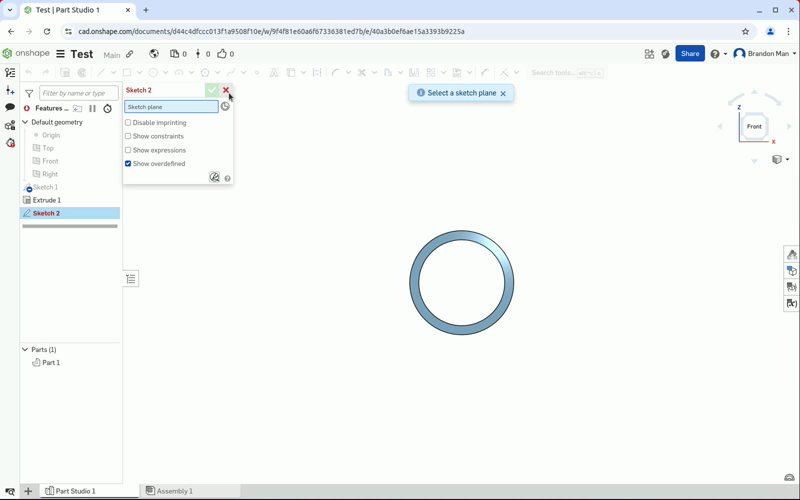
mouse_move(73, 163)
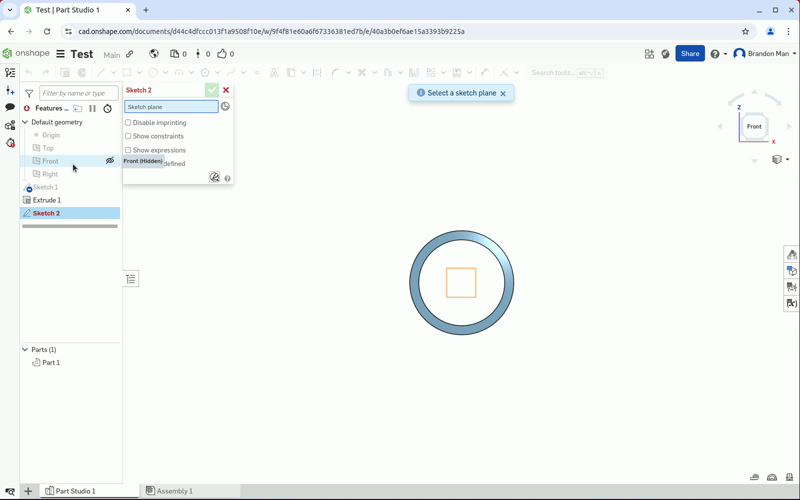
click(73, 163)
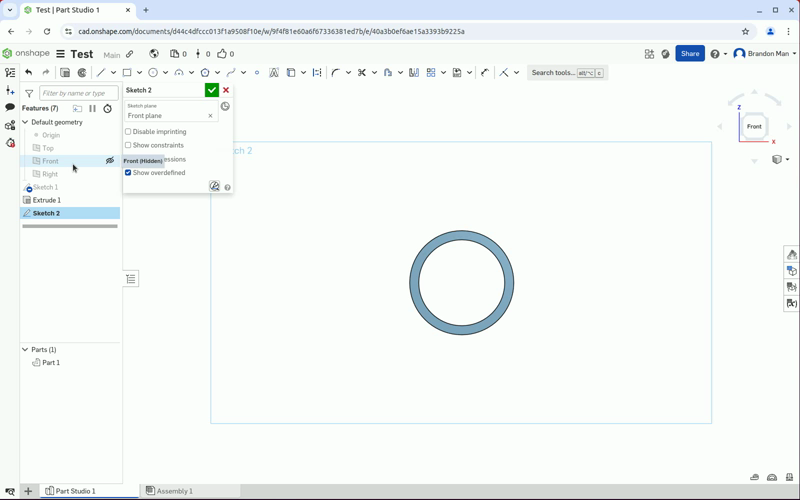
mouse_move(73, 352)
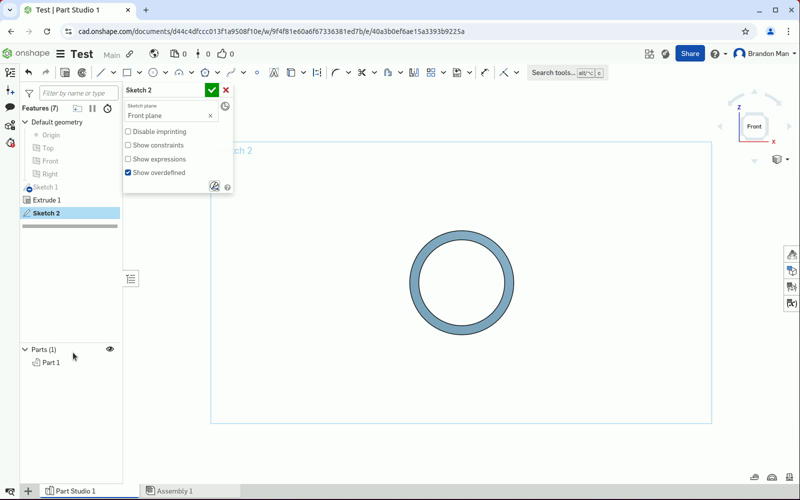
key(y)
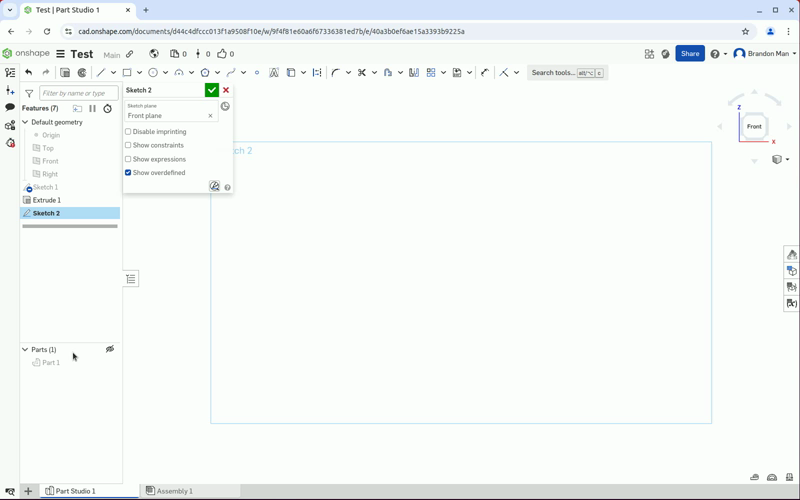
key(c)
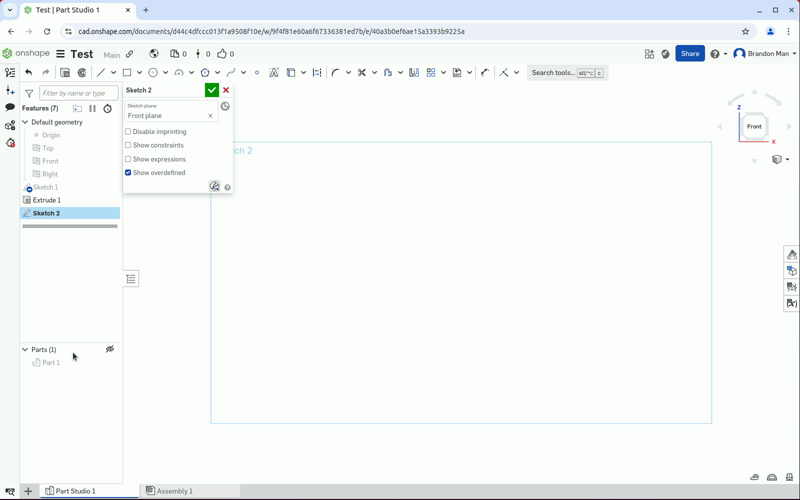
key_down(shift)
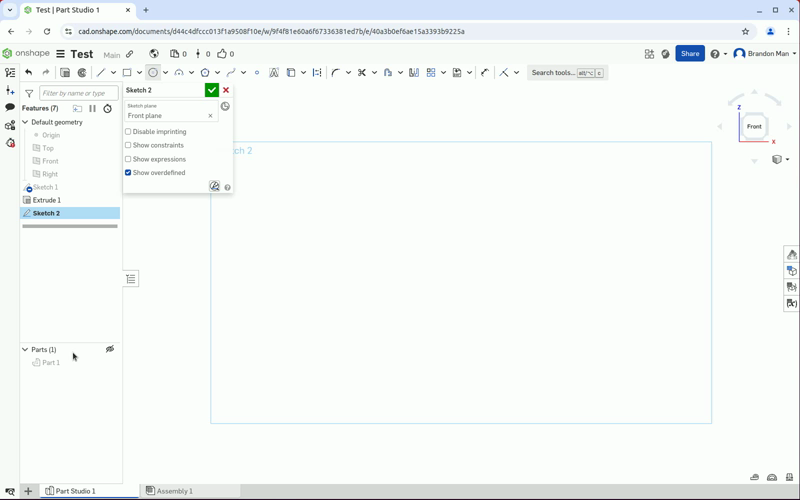
mouse_move(461, 282)
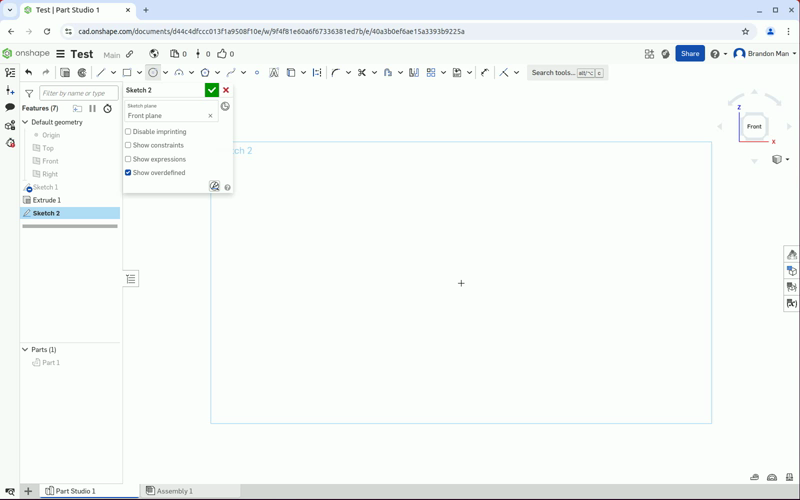
click(461, 282)
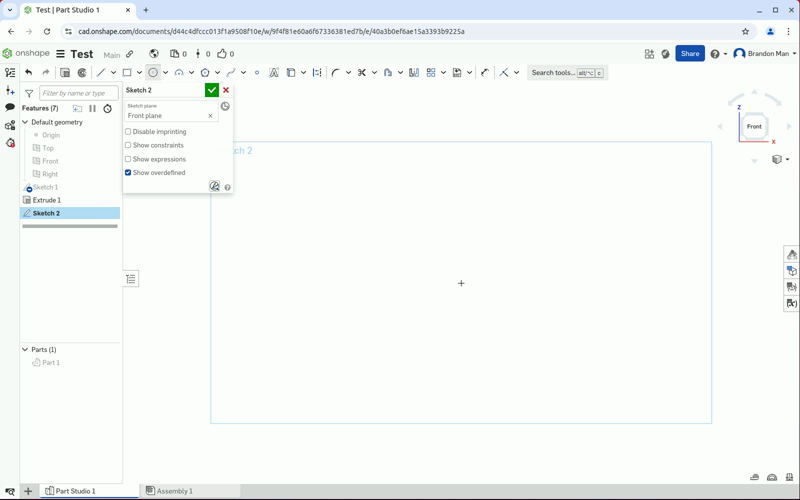
key_up(shift)
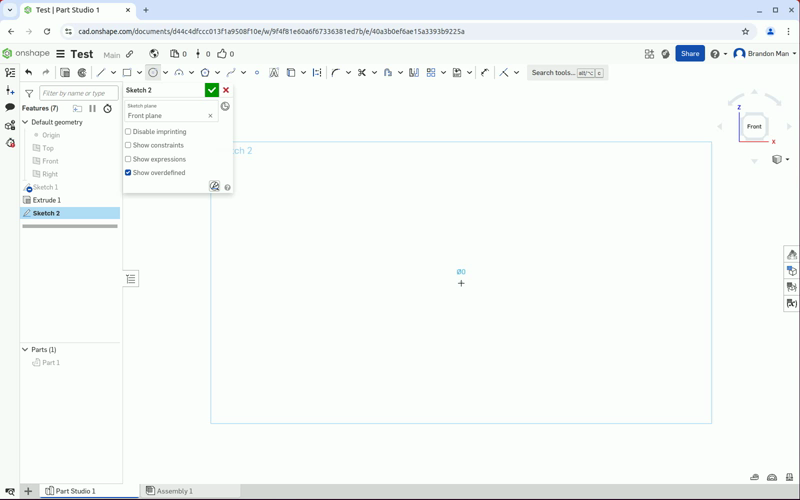
mouse_move(574, 282)
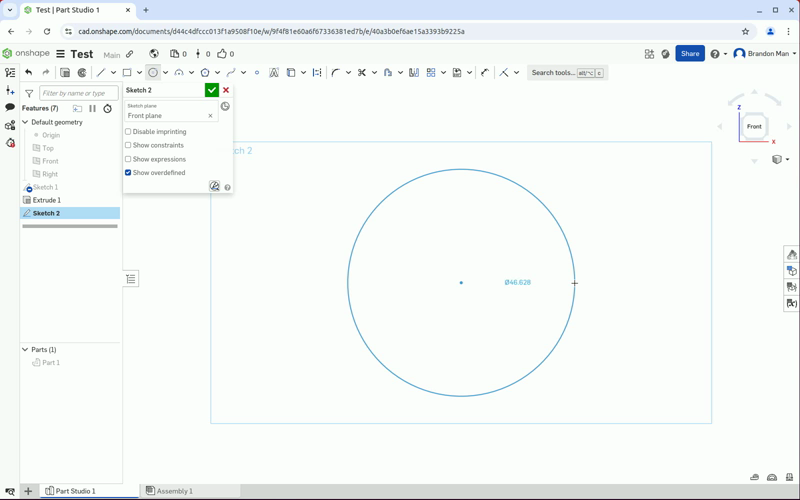
click(574, 282)
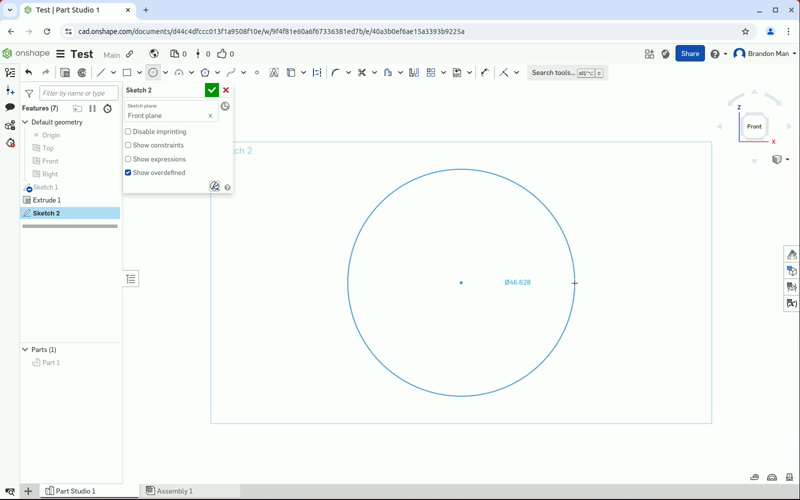
key(esc)
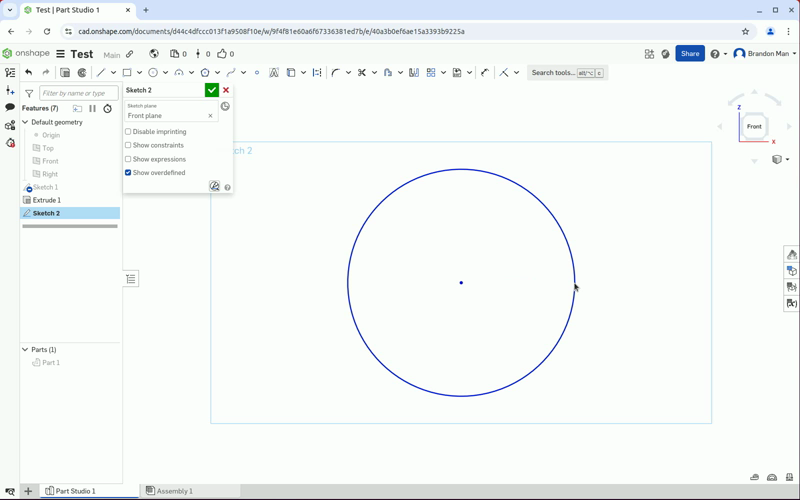
key(c)
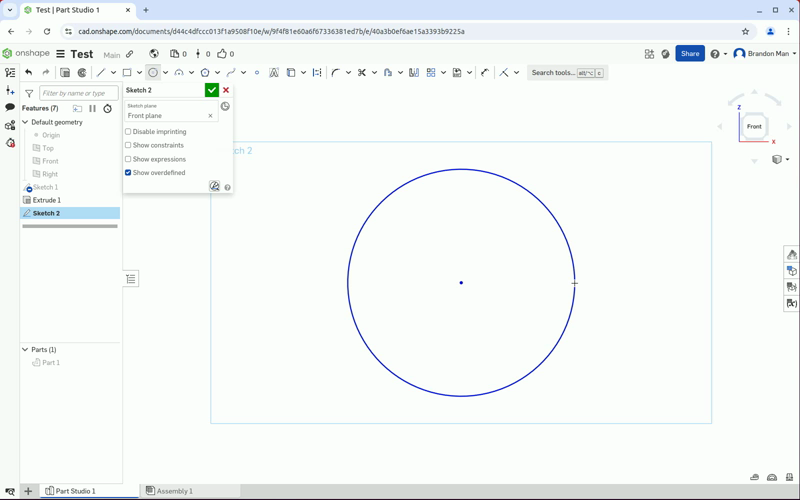
key_down(shift)
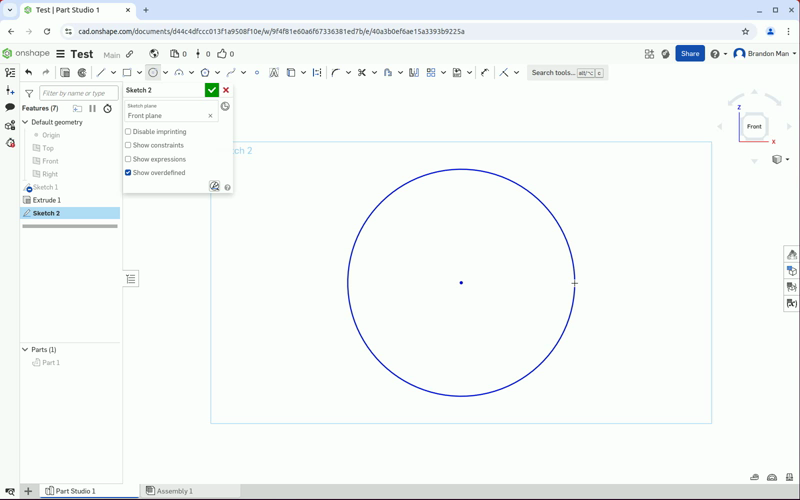
mouse_move(376, 282)
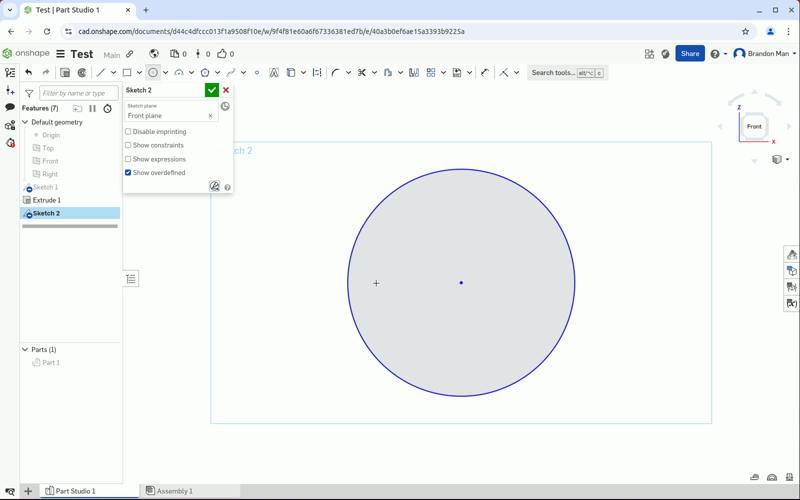
click(376, 282)
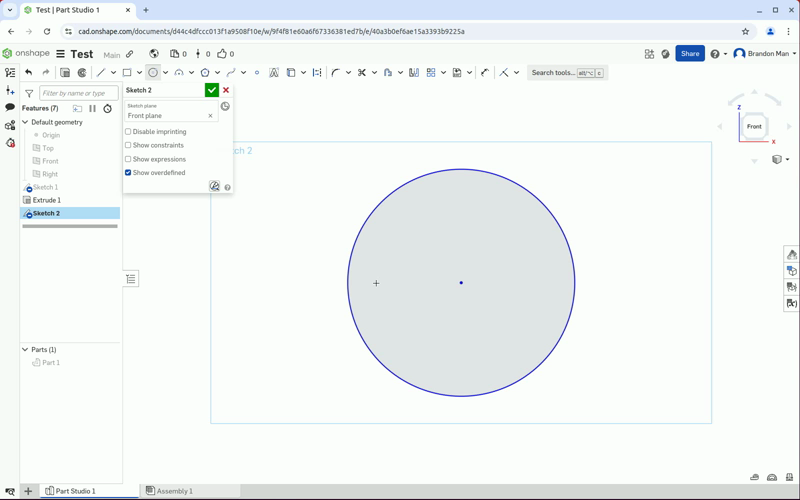
key_up(shift)
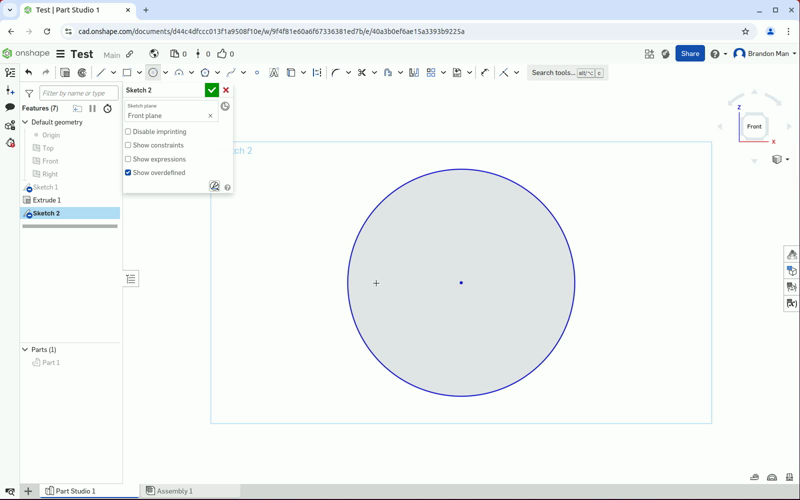
mouse_move(388, 282)
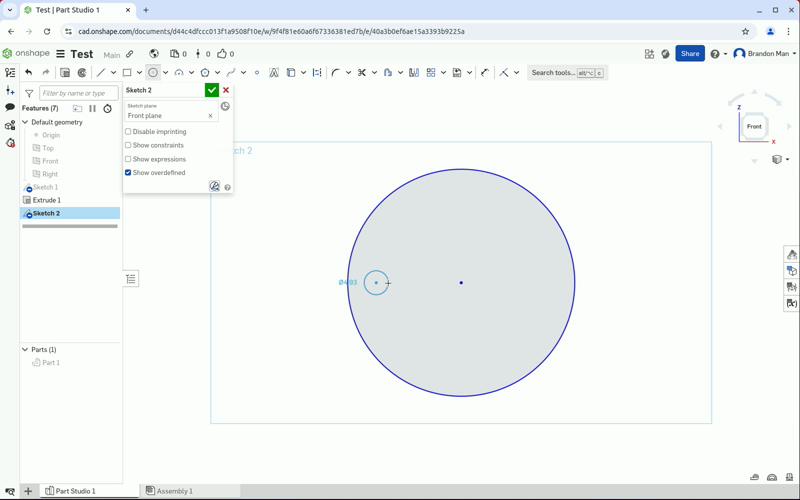
click(388, 282)
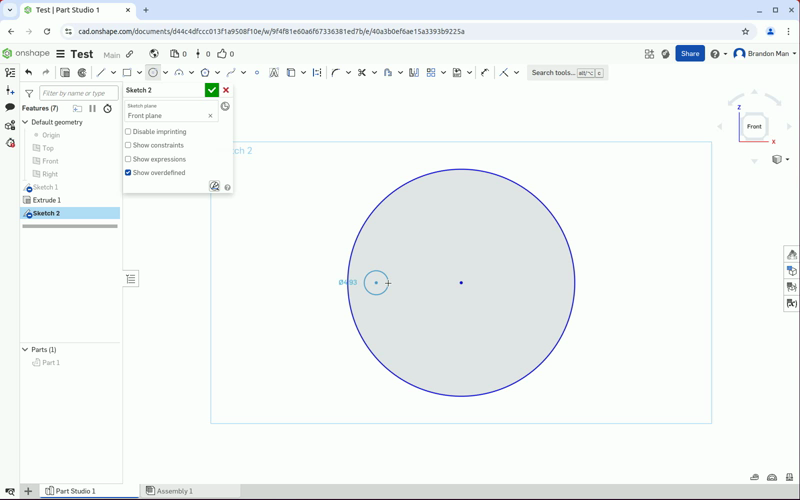
key(esc)
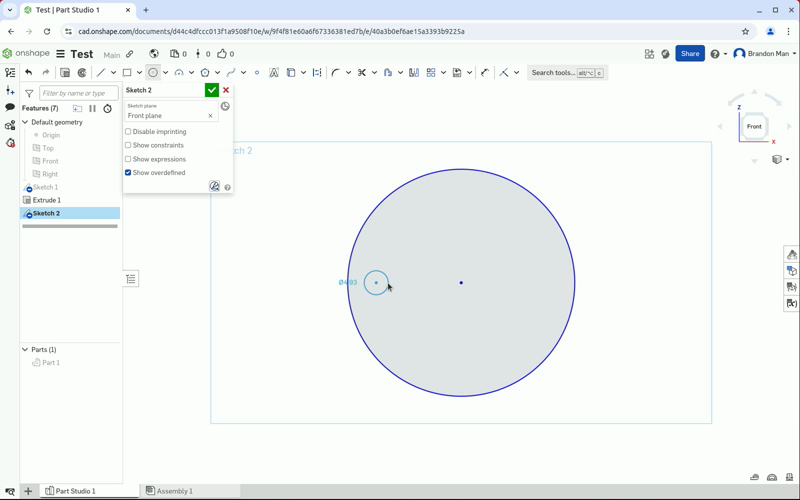
key(c)
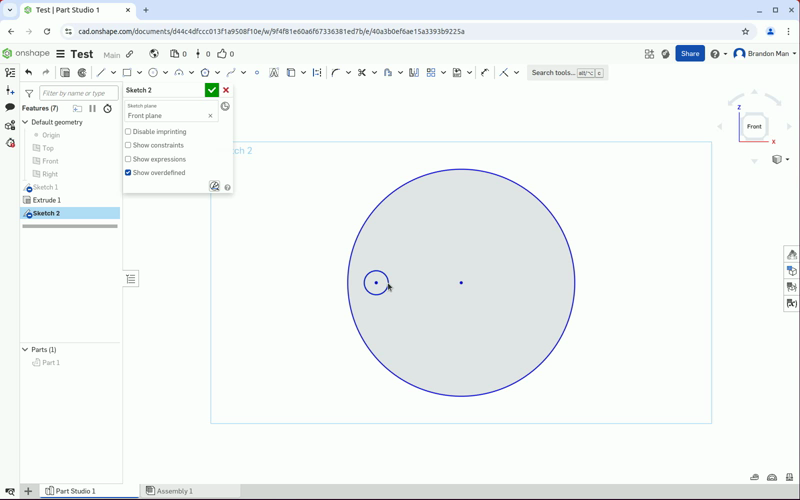
key_down(shift)
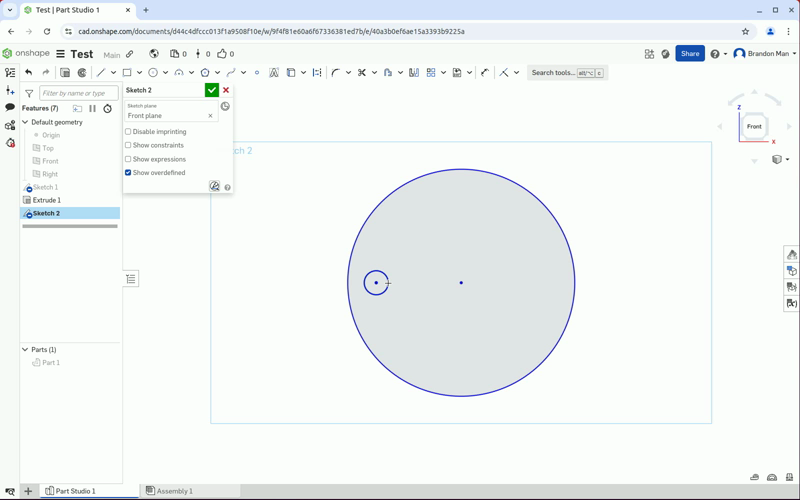
mouse_move(461, 282)
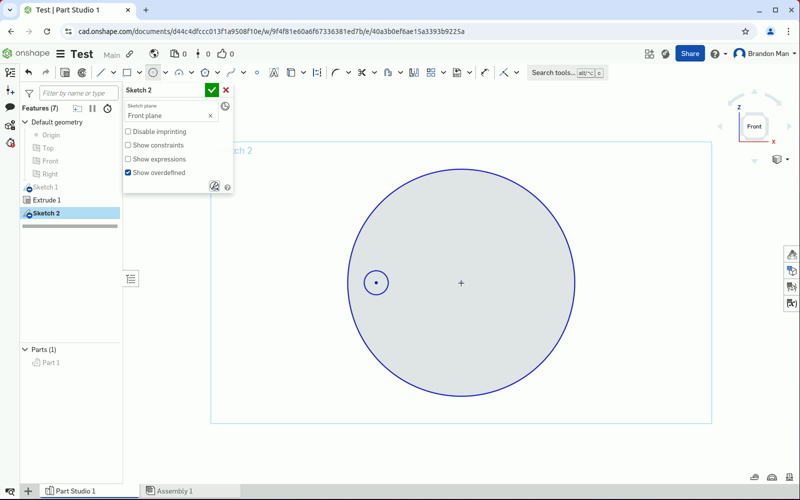
click(461, 282)
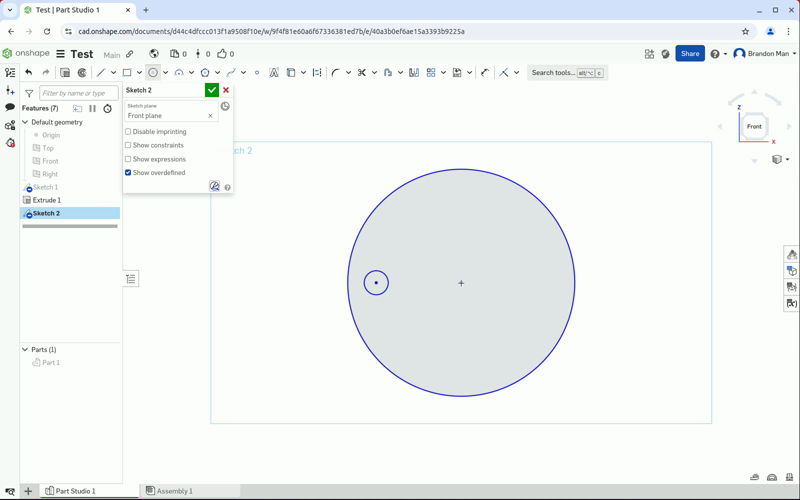
key_up(shift)
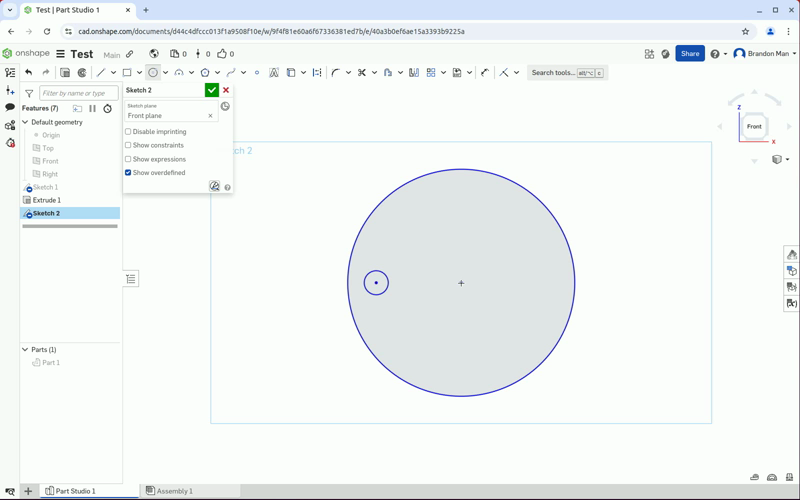
mouse_move(510, 282)
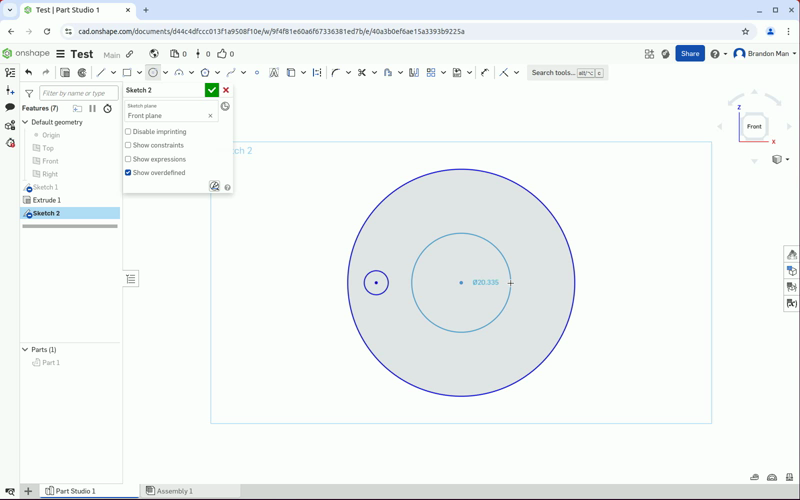
click(510, 282)
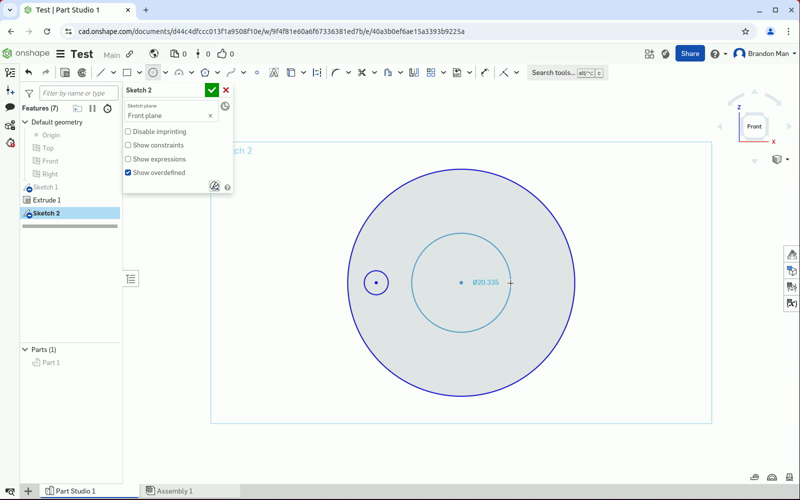
key(esc)
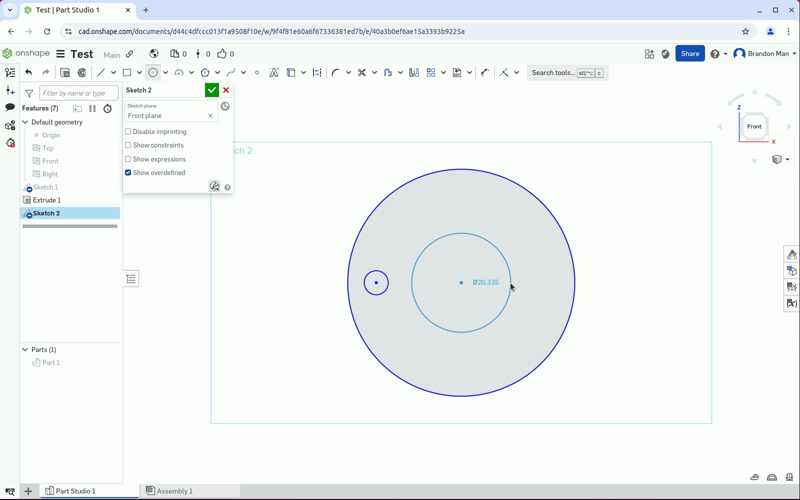
key(c)
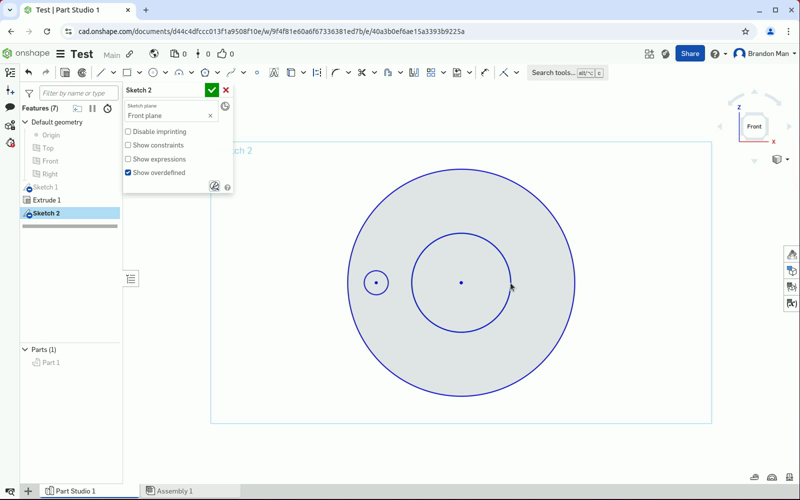
key_down(shift)
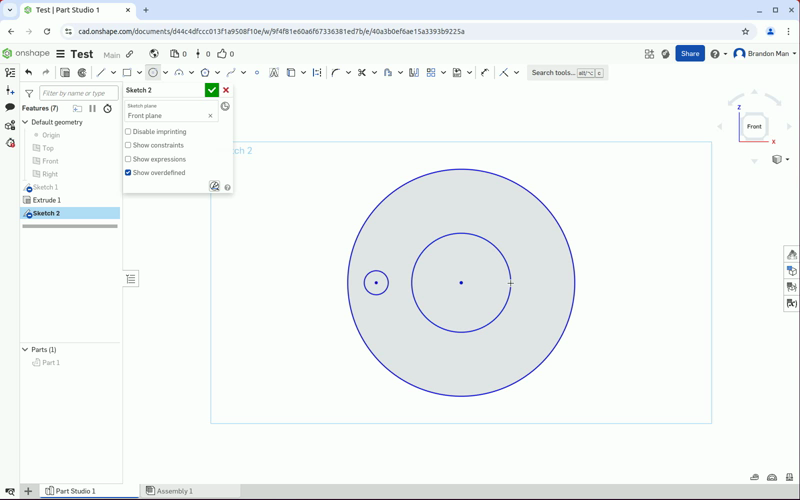
mouse_move(461, 367)
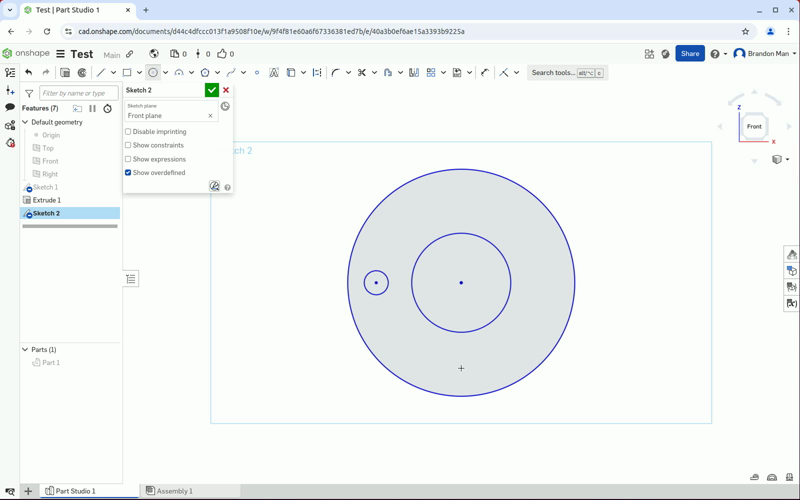
click(461, 367)
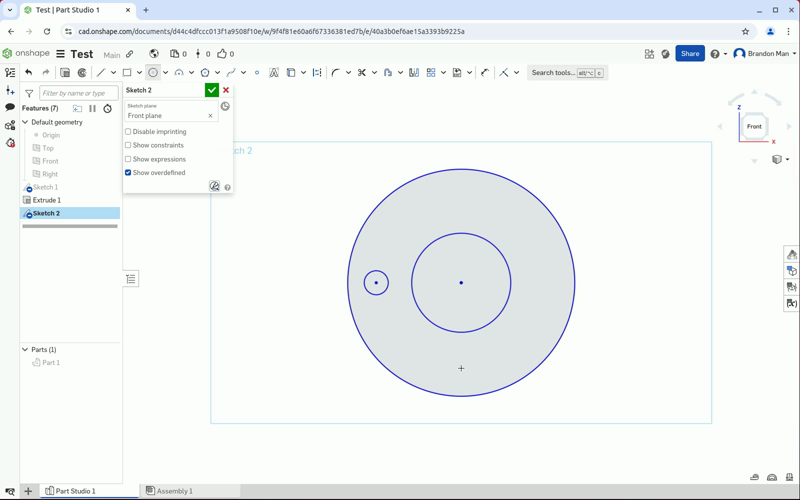
key_up(shift)
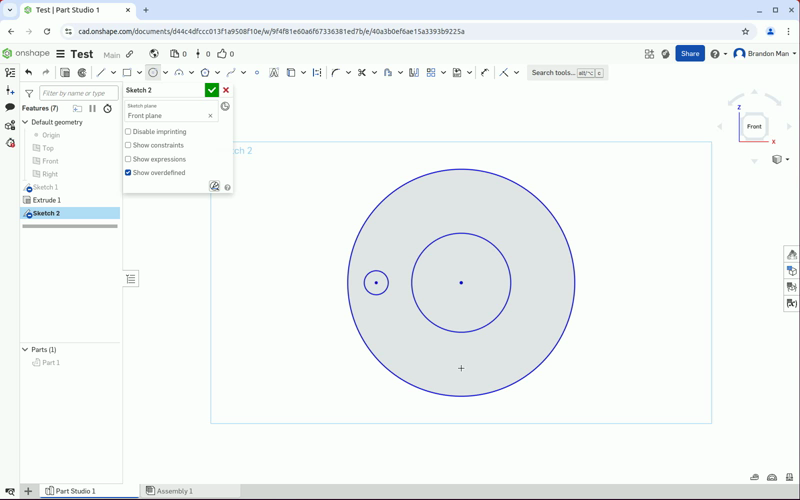
mouse_move(473, 367)
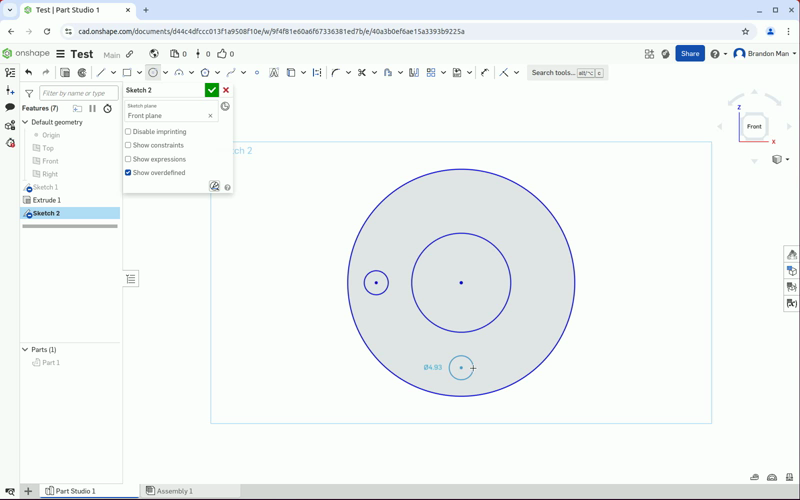
click(473, 367)
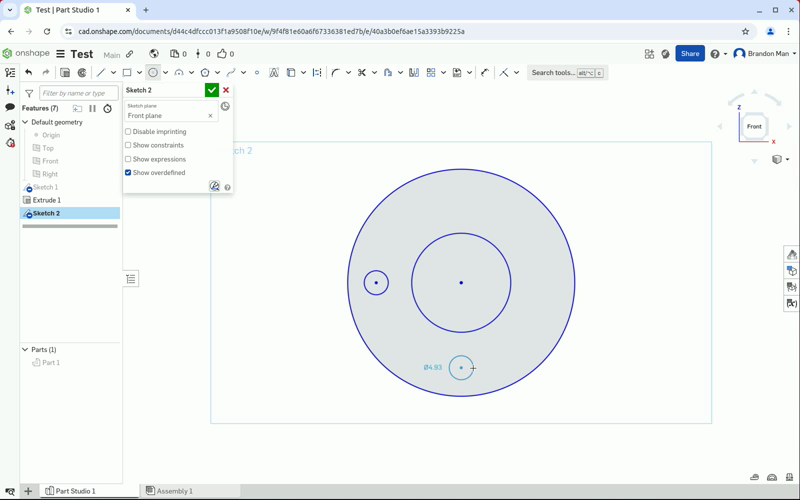
key(esc)
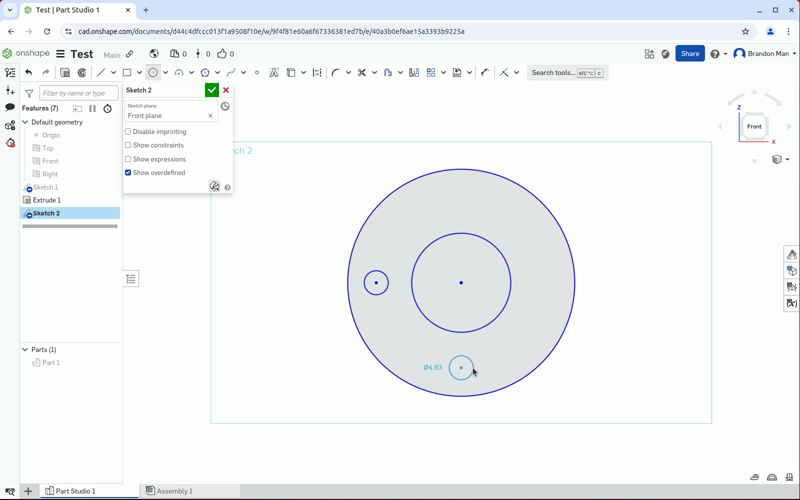
key(c)
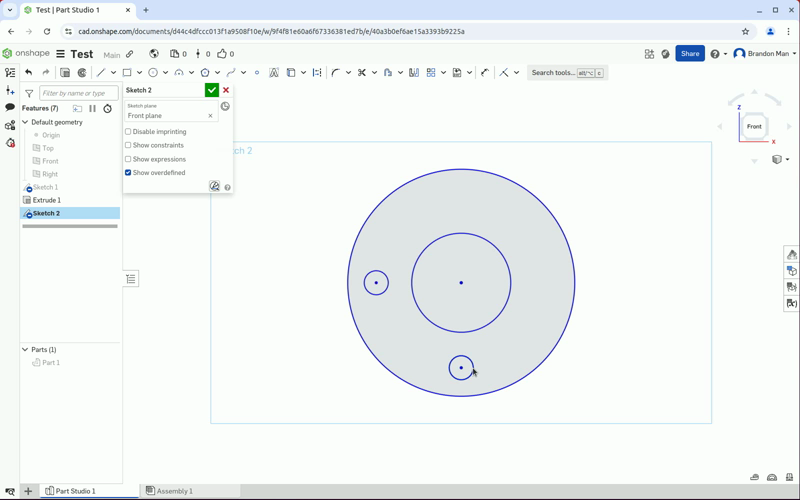
key_down(shift)
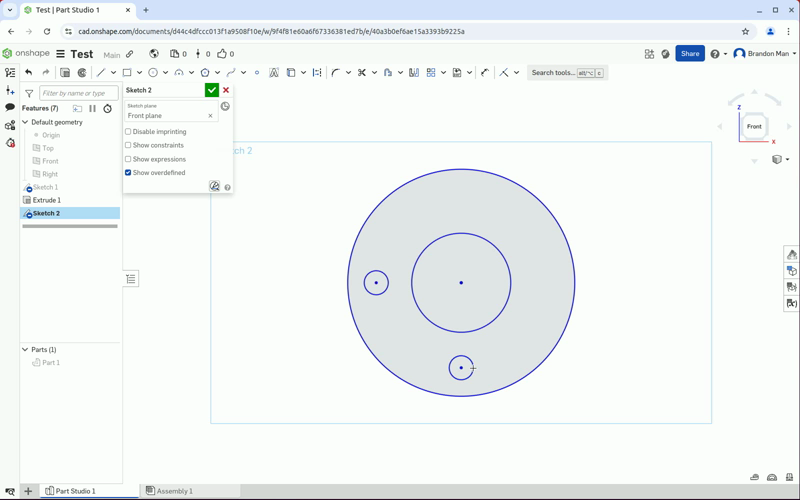
mouse_move(461, 198)
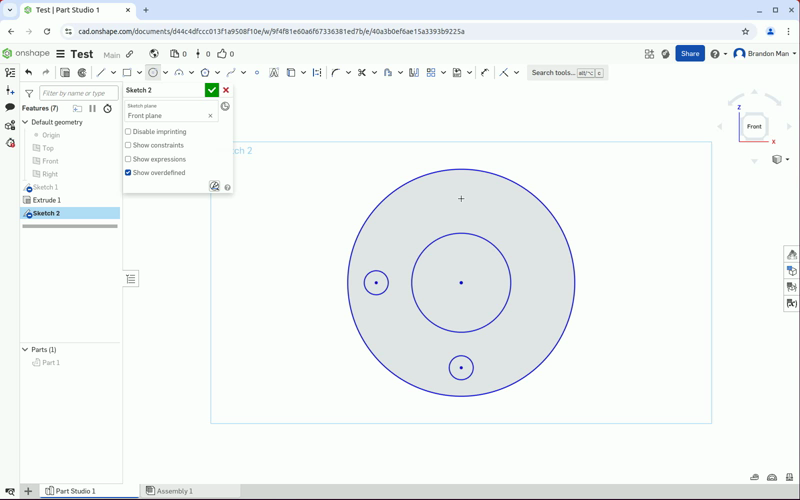
click(461, 198)
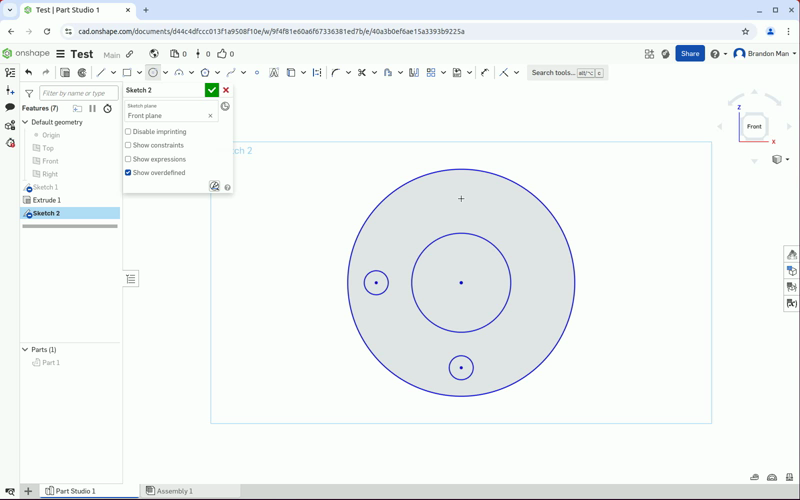
key_up(shift)
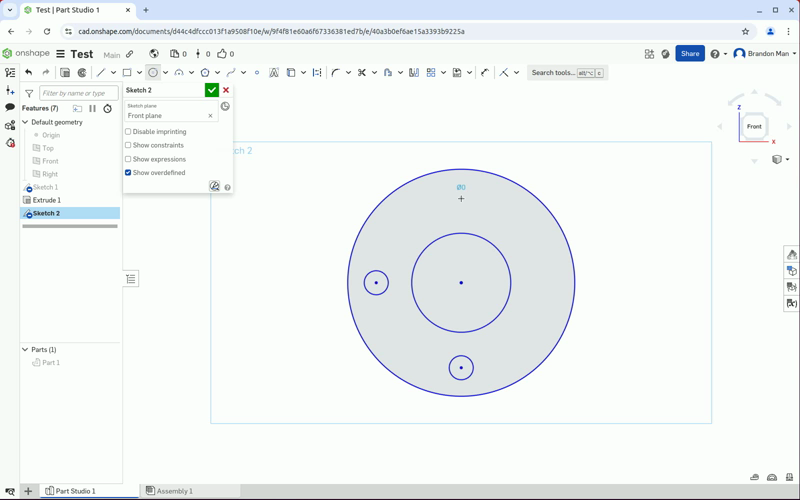
mouse_move(473, 198)
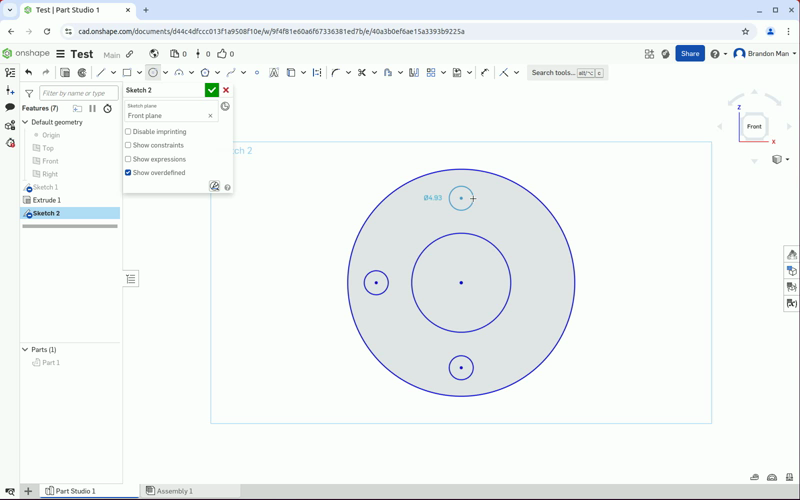
click(473, 198)
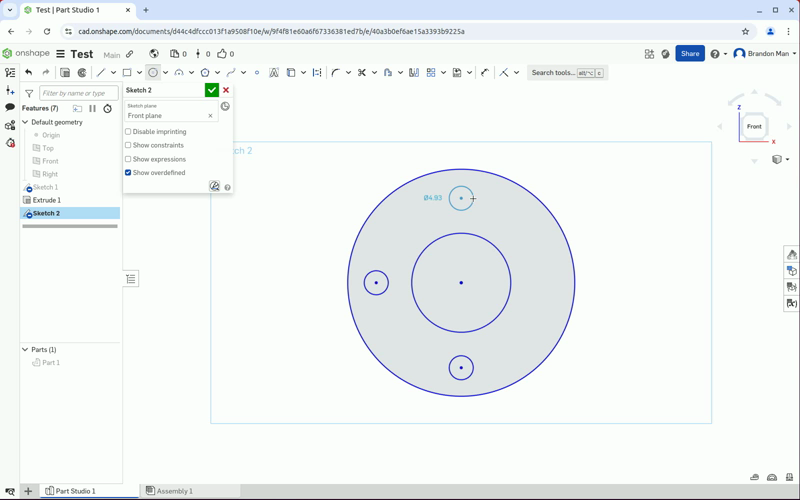
key(esc)
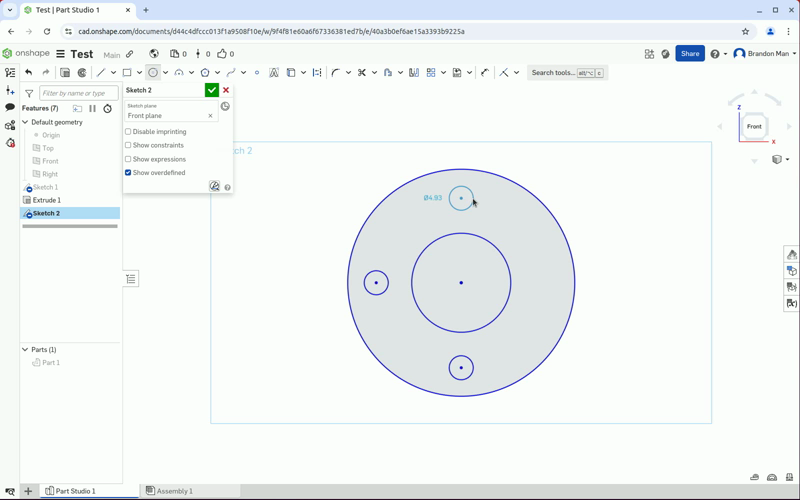
key(c)
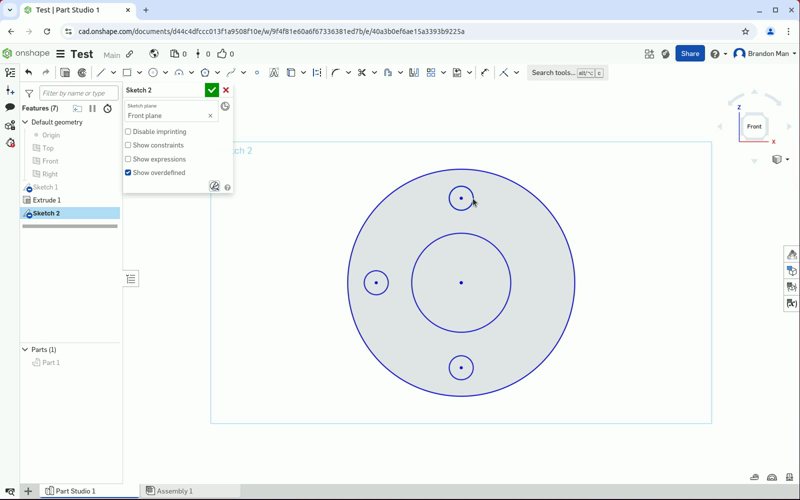
key_down(shift)
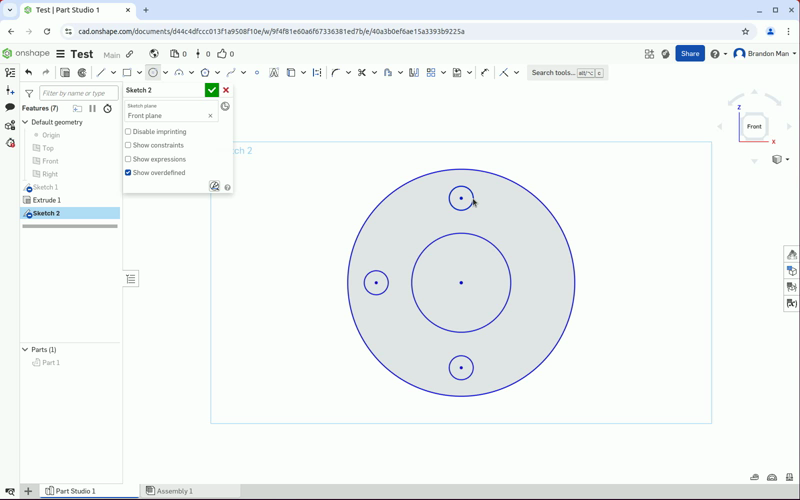
mouse_move(543, 282)
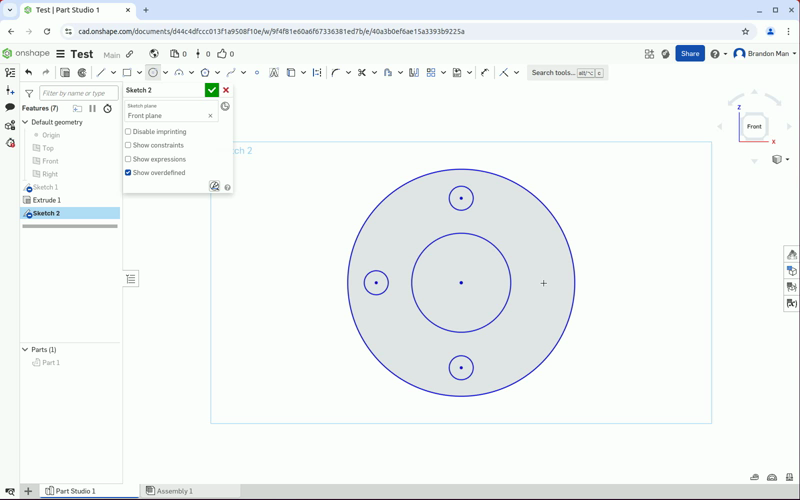
click(543, 282)
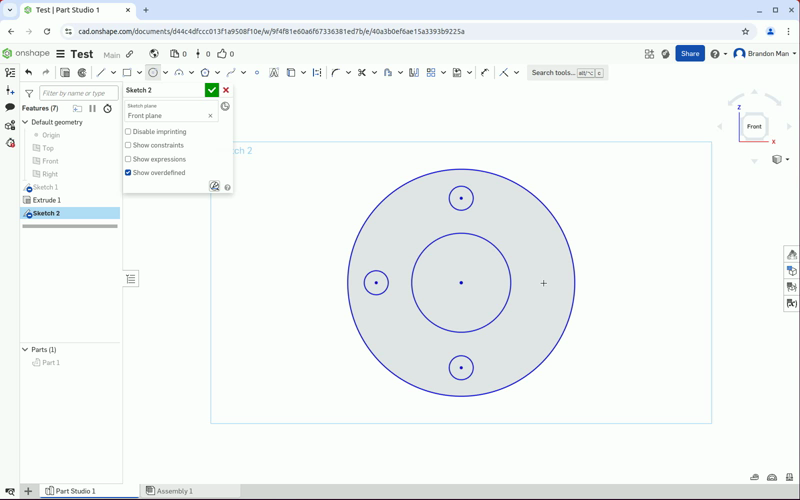
key_up(shift)
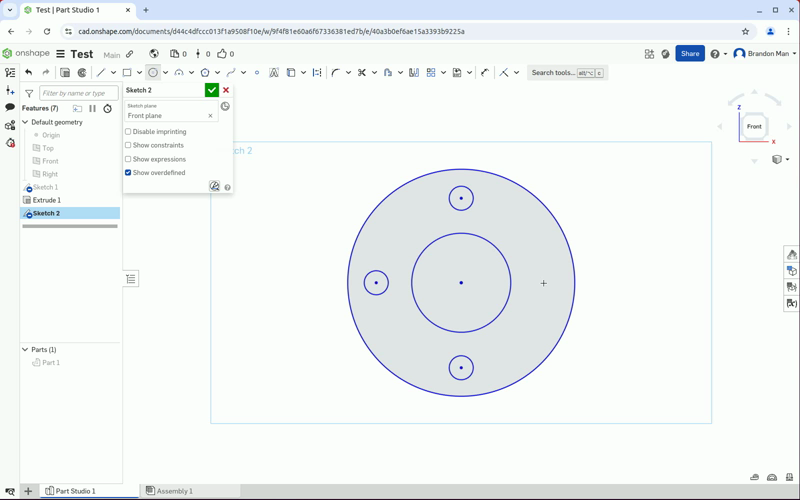
mouse_move(555, 282)
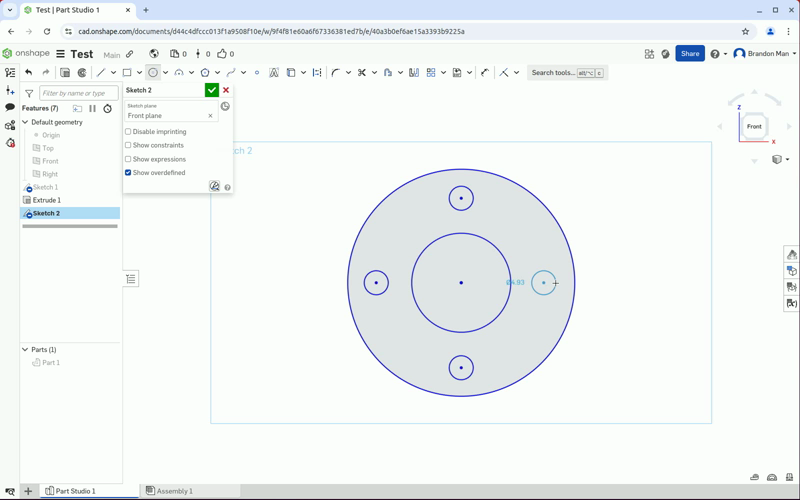
click(555, 282)
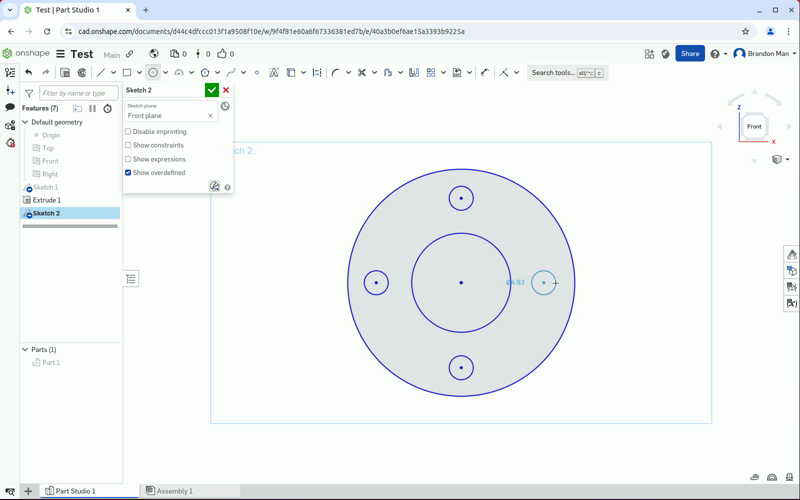
key(esc)
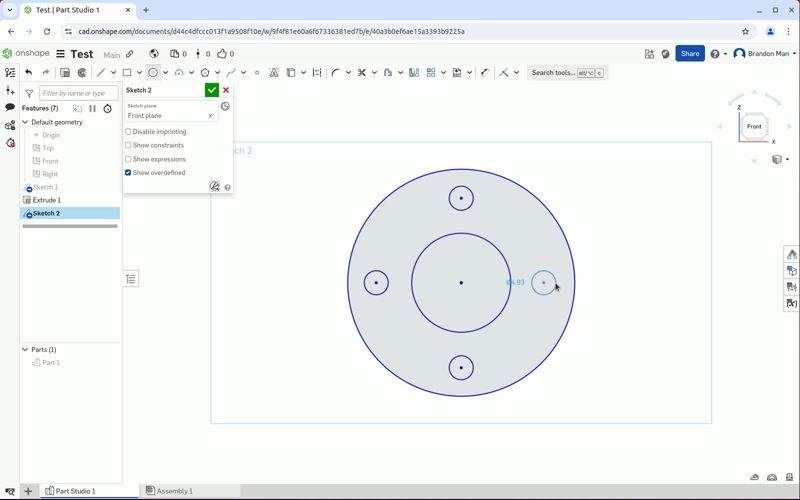
mouse_move(422, 347)
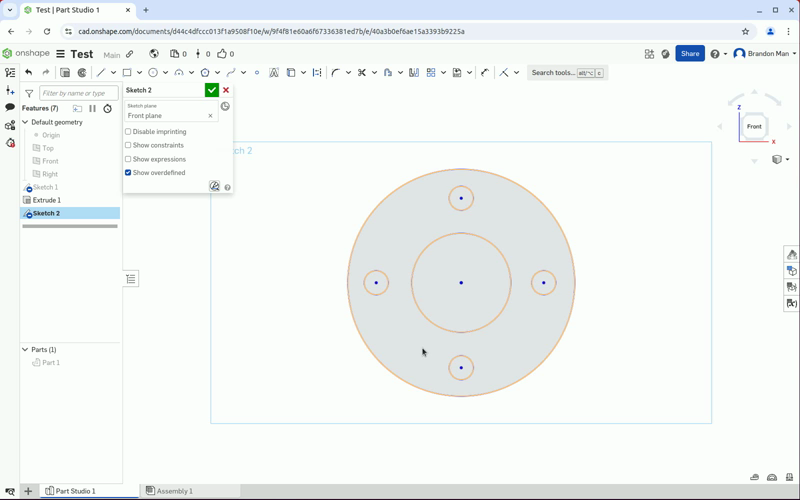
click(422, 347)
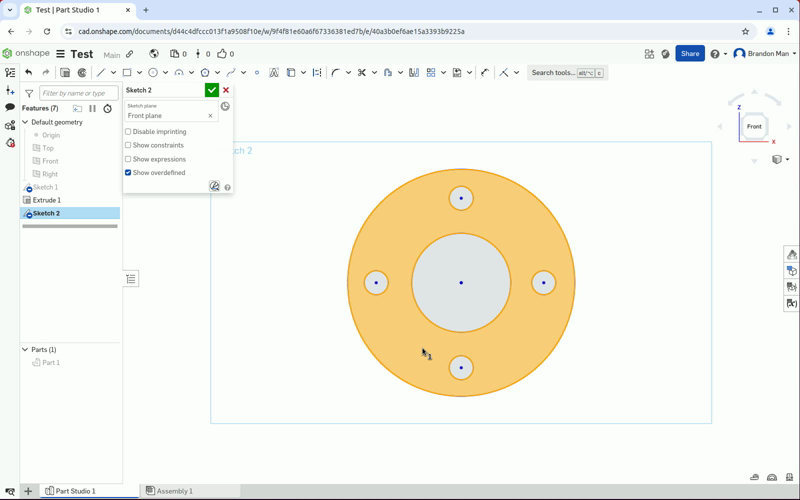
mouse_move(73, 352)
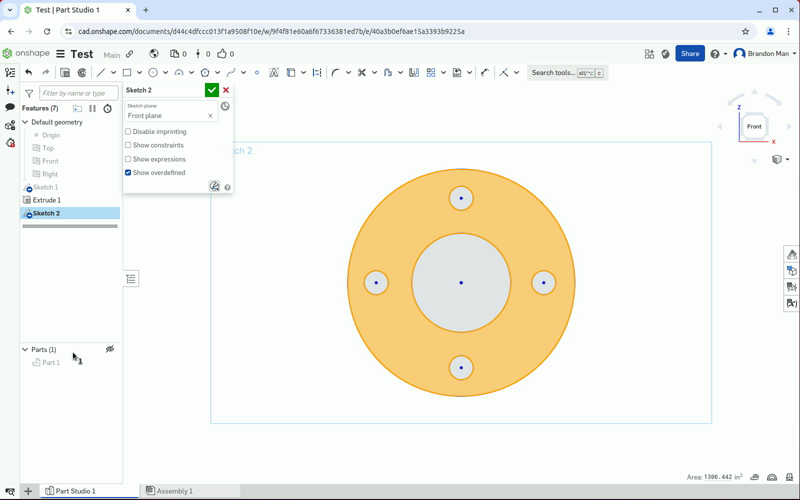
key(shift+y)
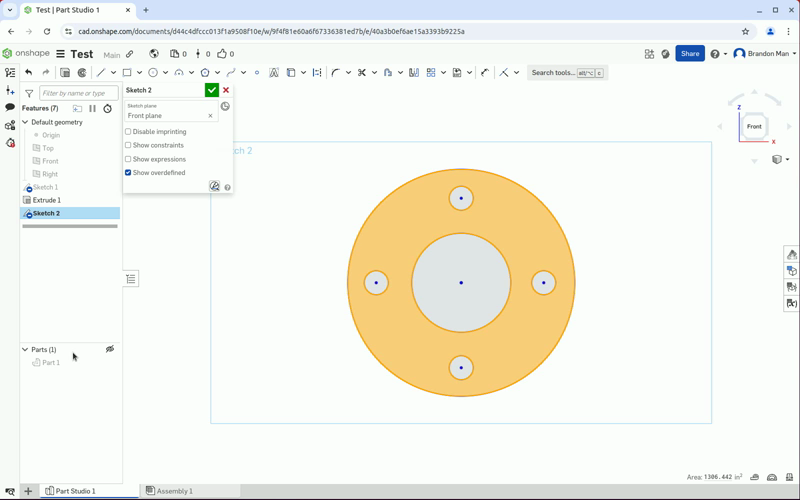
key(shift+e)
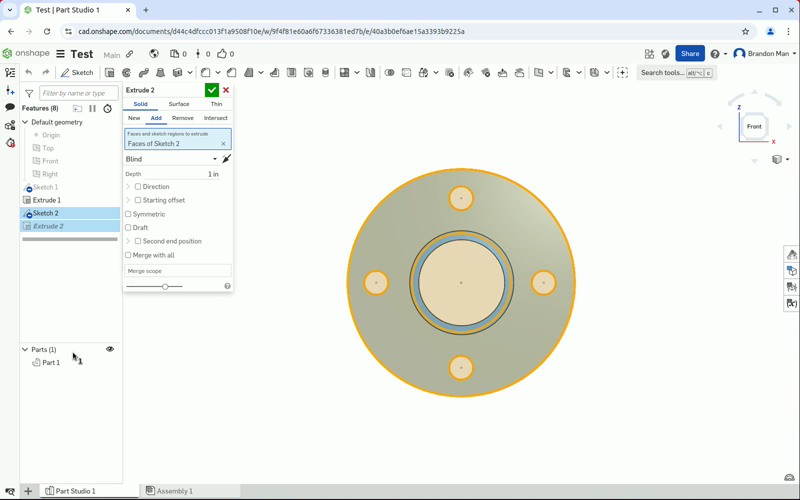
mouse_move(143, 106)
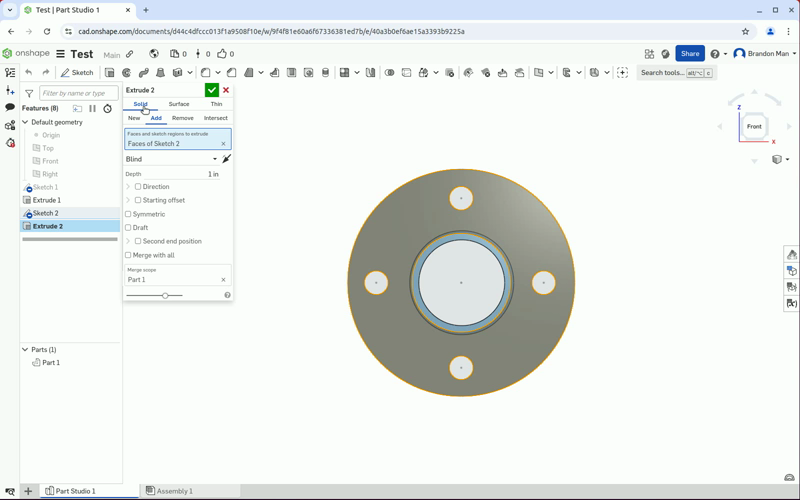
click(143, 106)
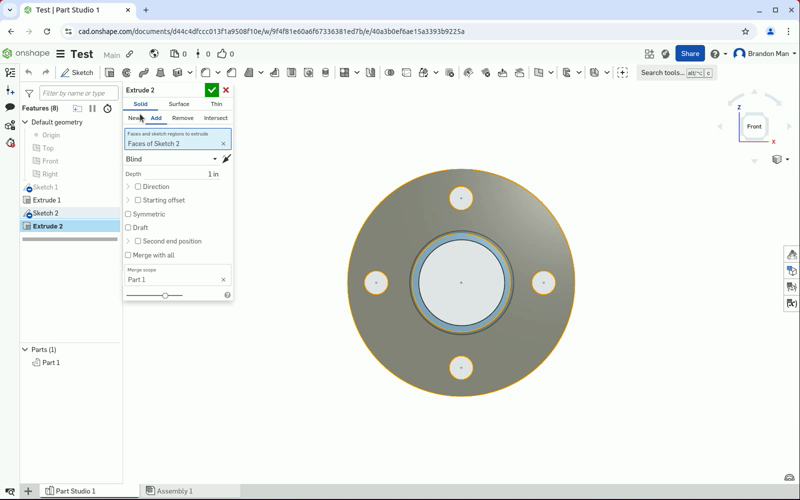
mouse_move(137, 120)
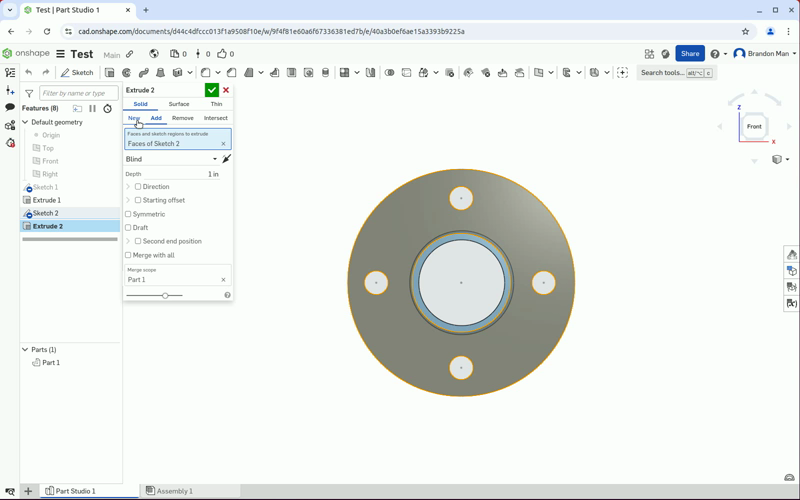
click(137, 120)
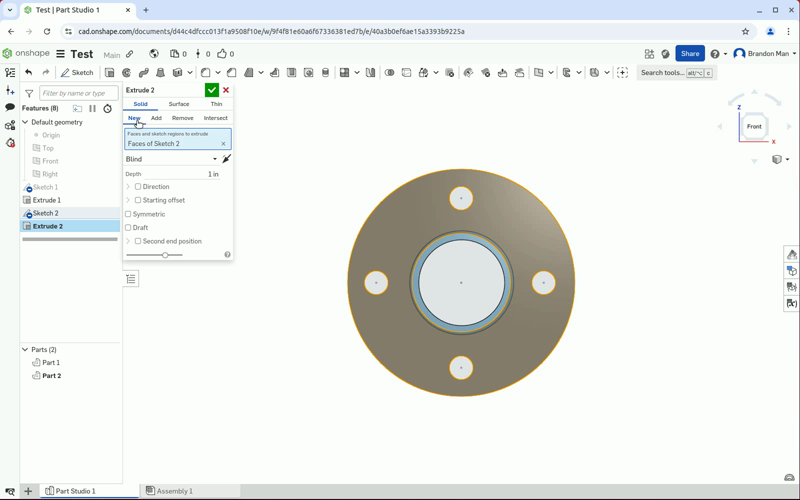
key(tab, 4)
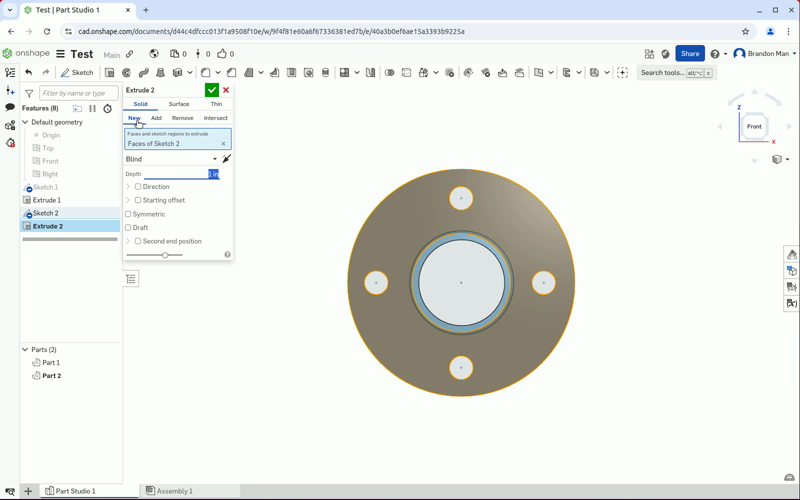
text(7.703)
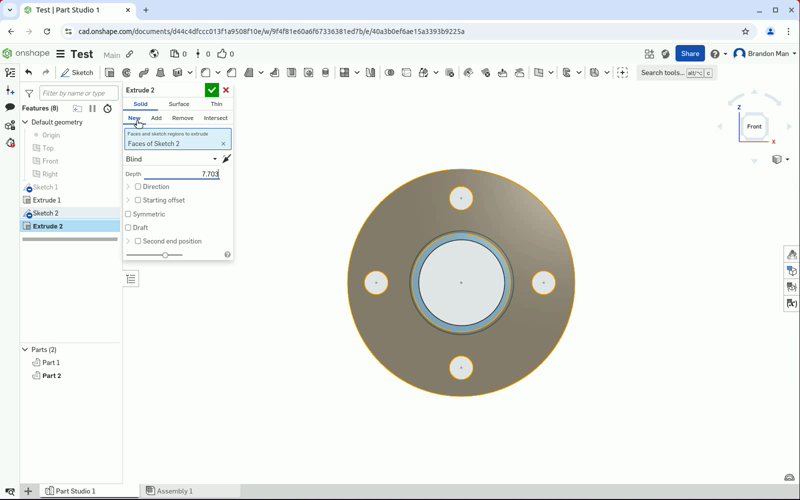
key(enter)
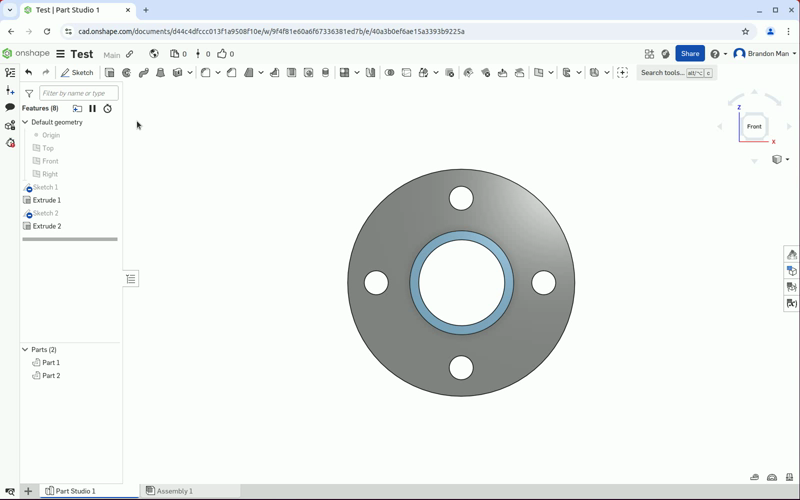
key(shift+h)
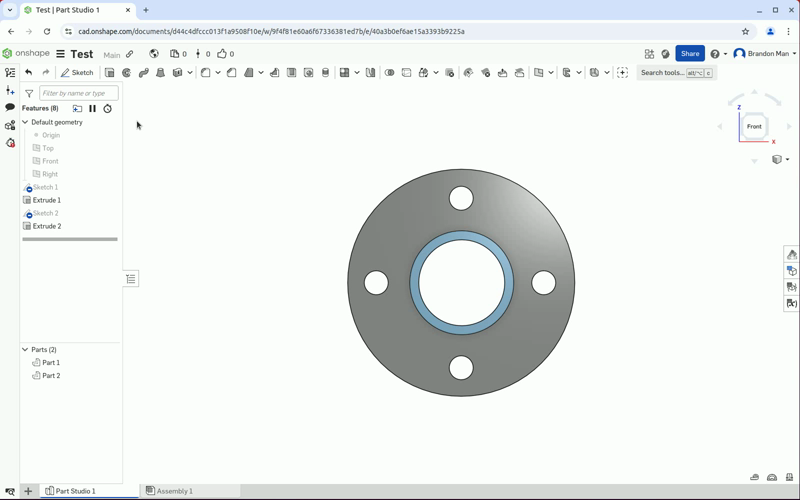
key(shift+h)
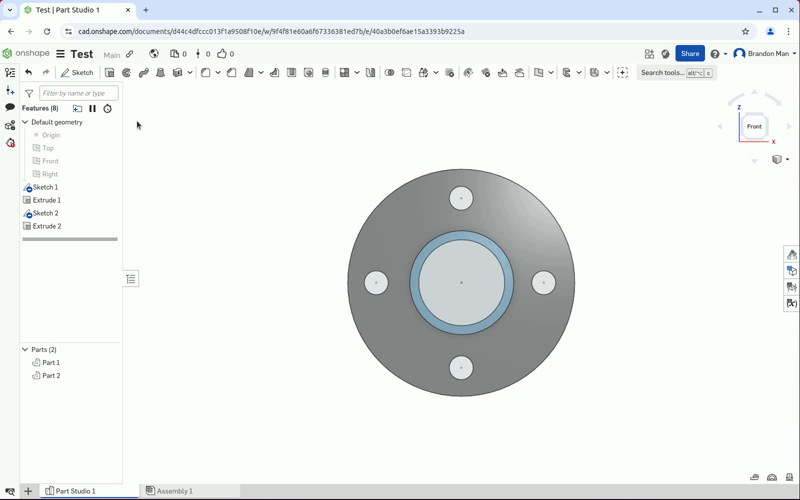
key(shift+7)
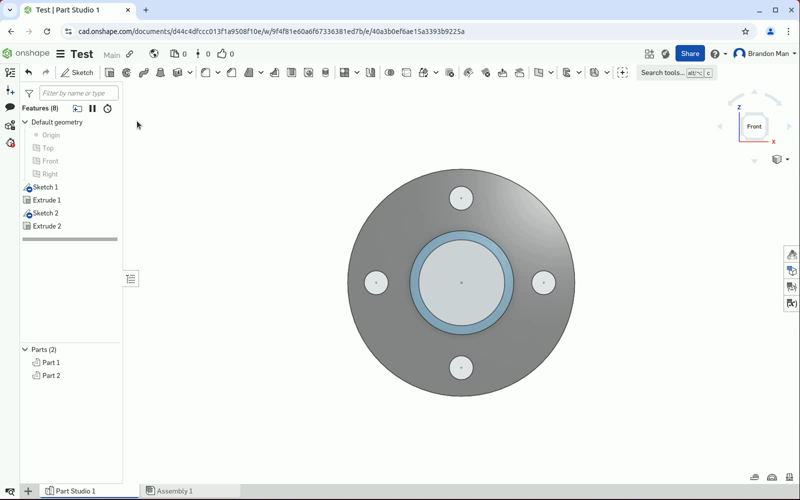
key(left, 2)
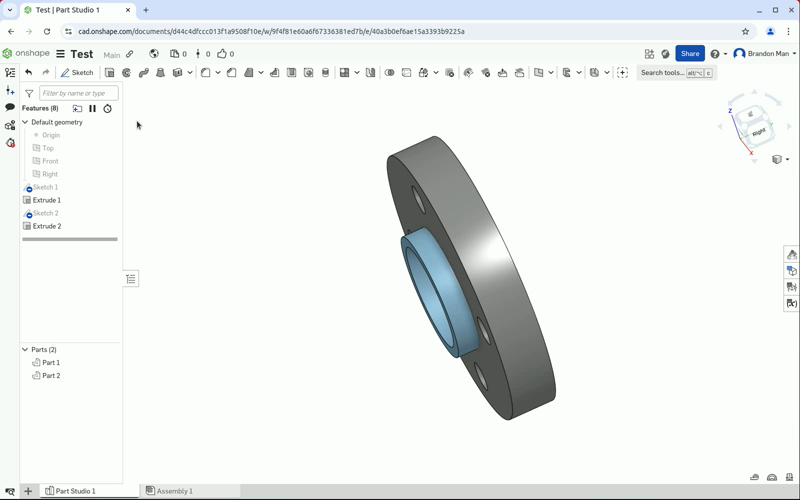
key(down, 2)
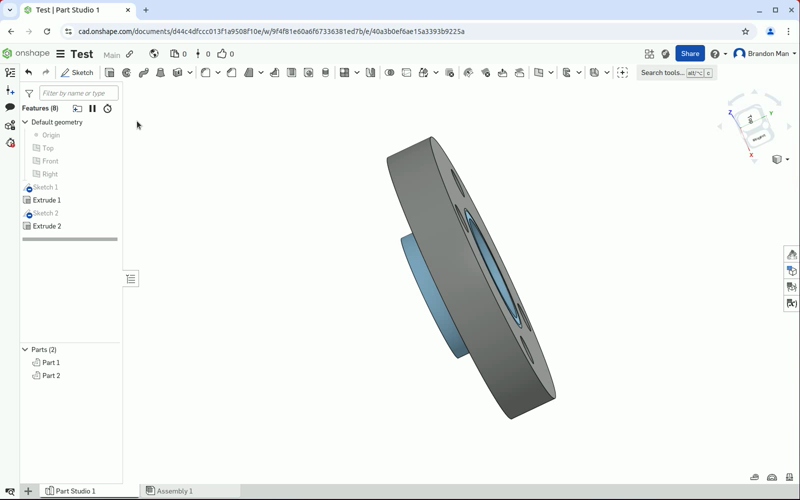
key(up, 2)
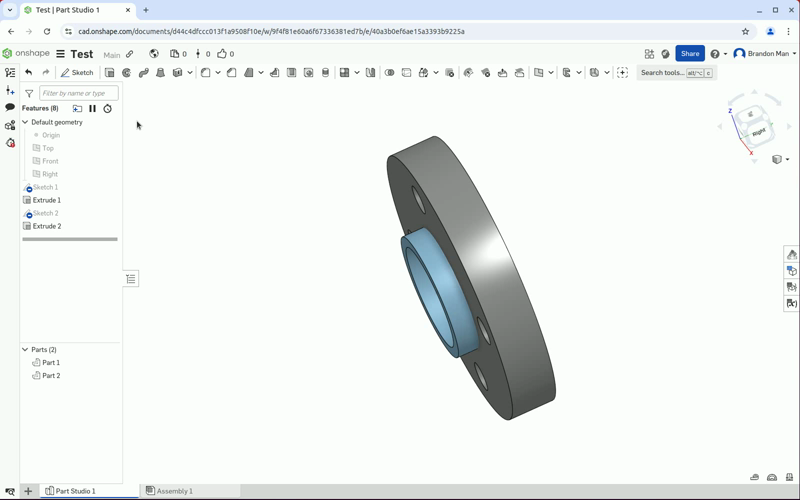
key(right, 2)
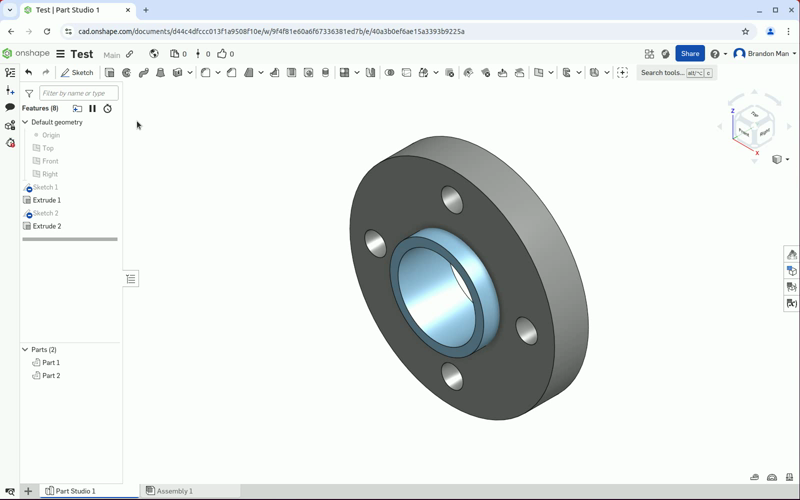
mouse_move(73, 189)
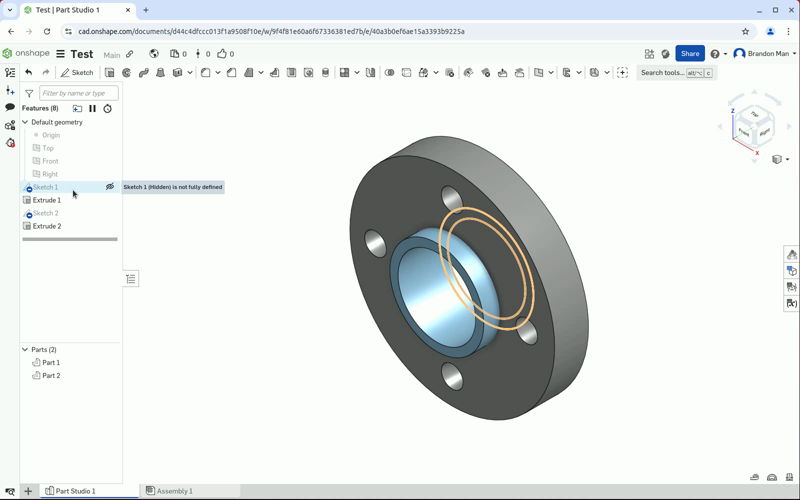
click(73, 189)